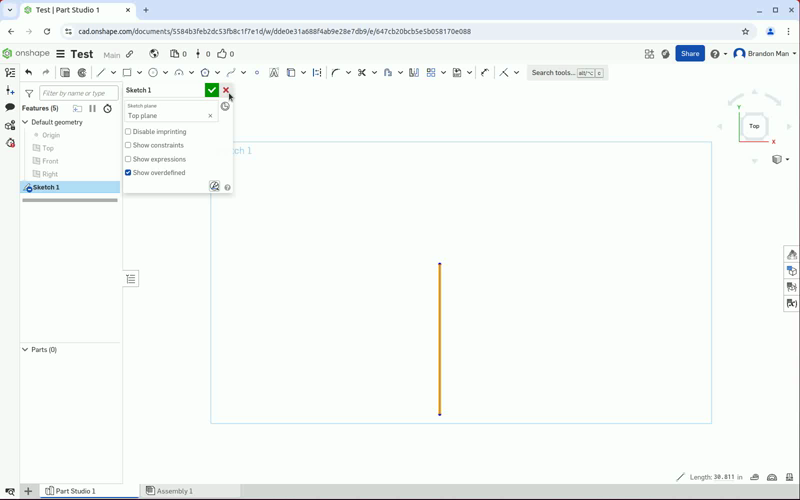
key(shift+h)
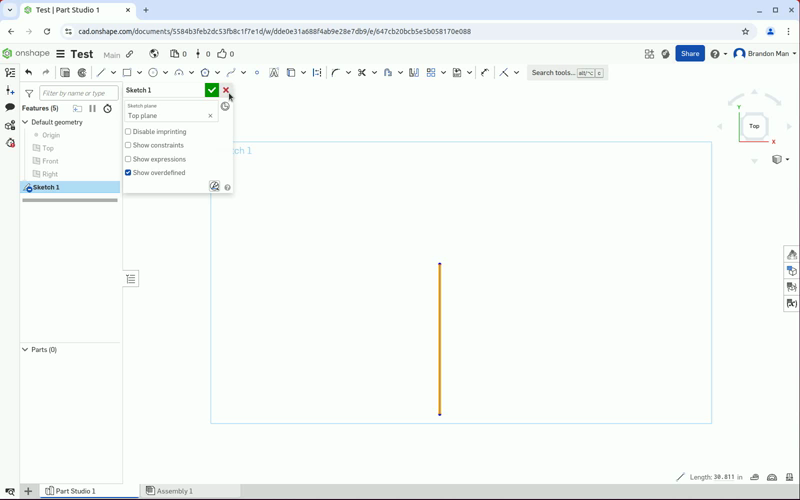
key(shift+s)
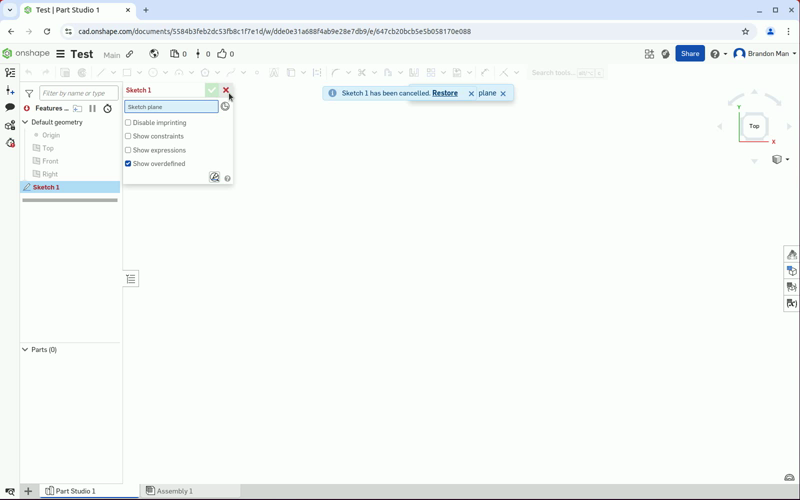
mouse_move(73, 150)
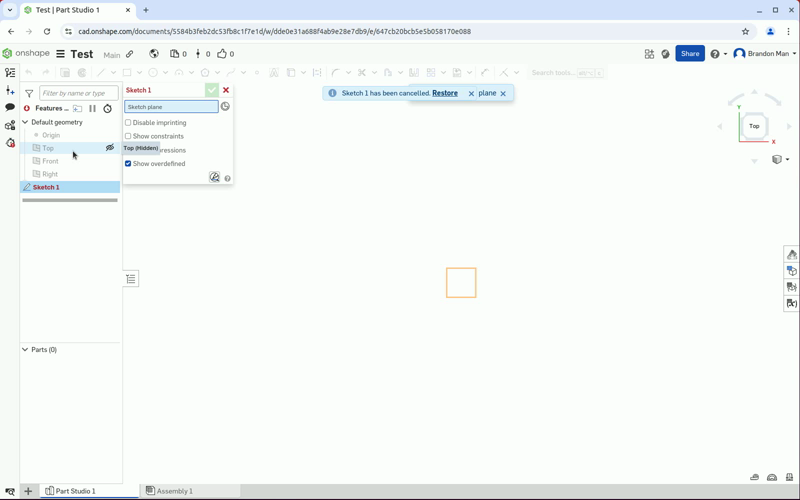
click(73, 150)
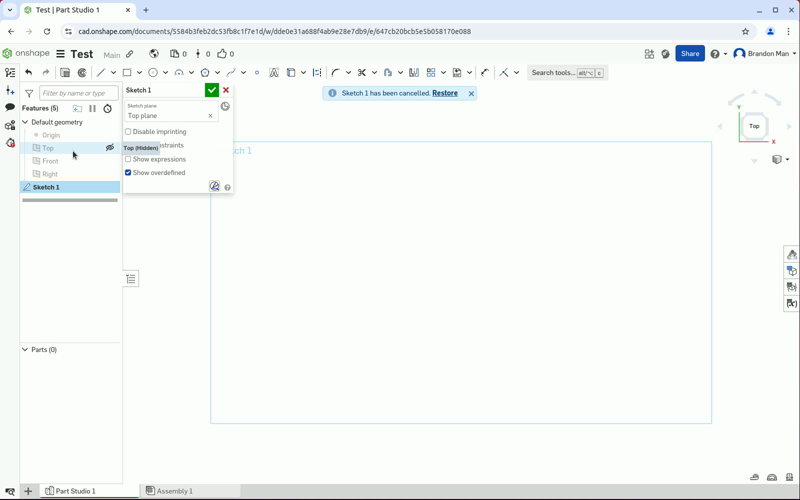
mouse_move(73, 352)
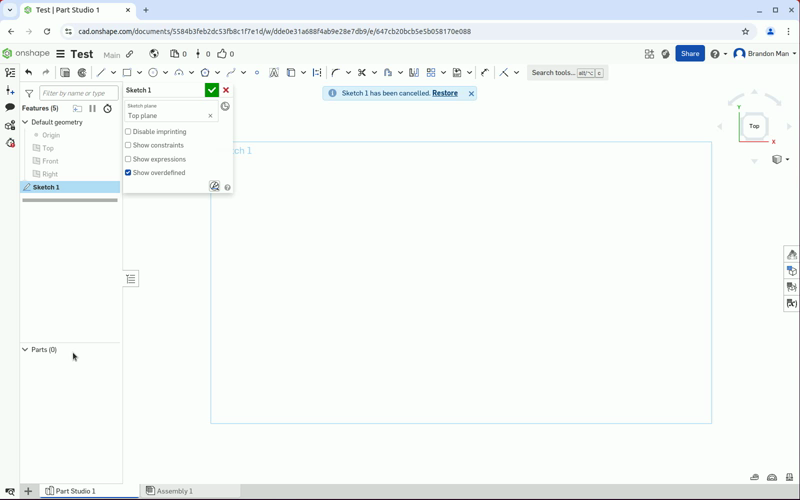
key(y)
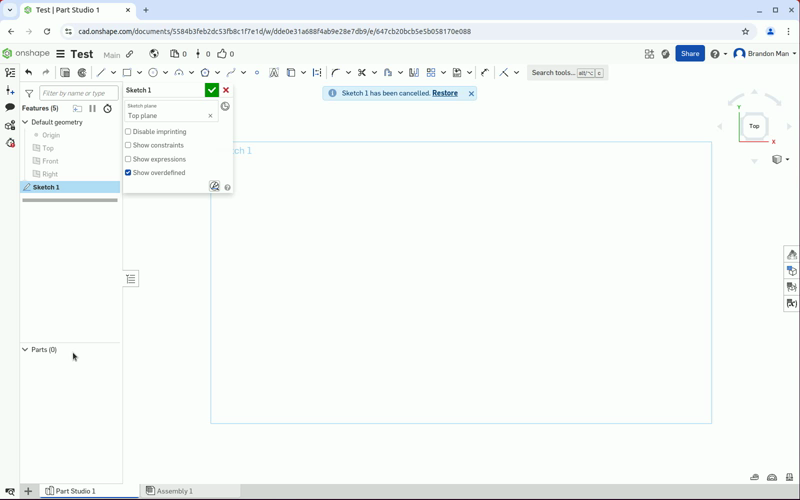
key(l)
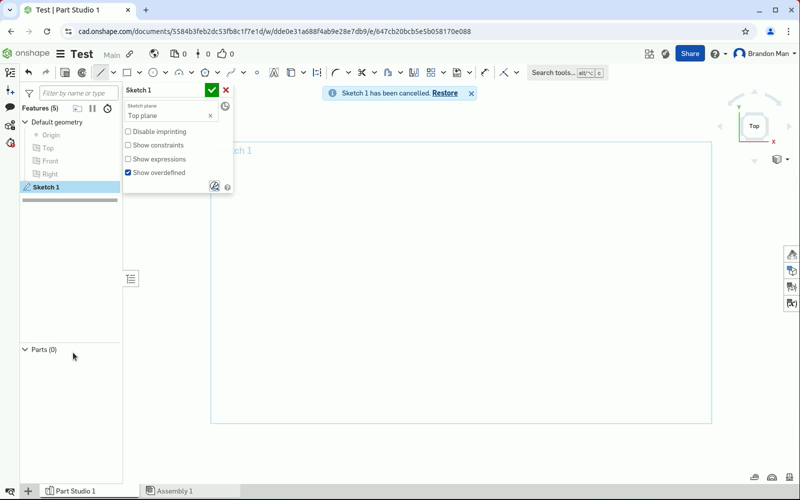
key_down(shift)
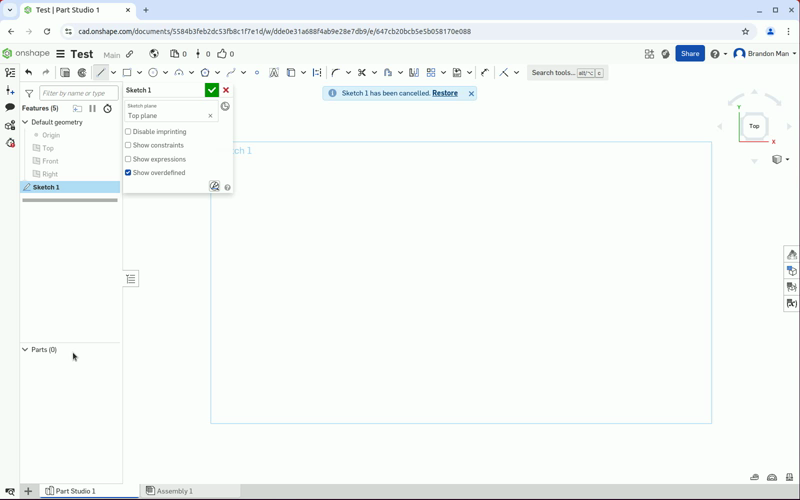
mouse_move(348, 300)
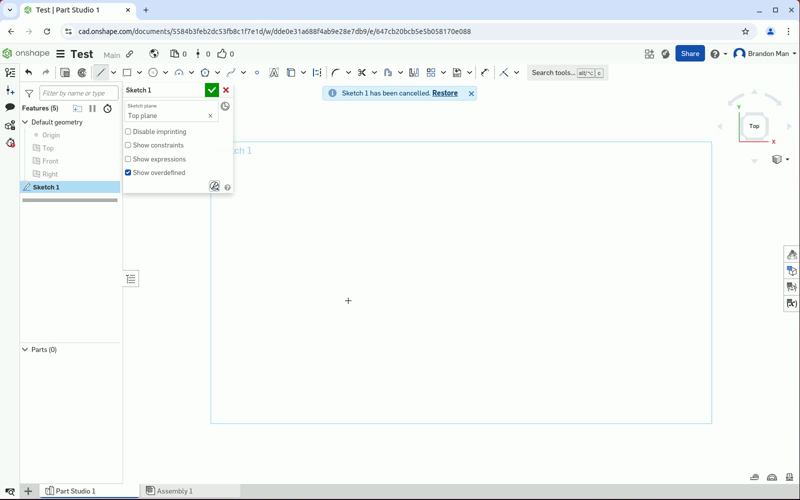
click(348, 300)
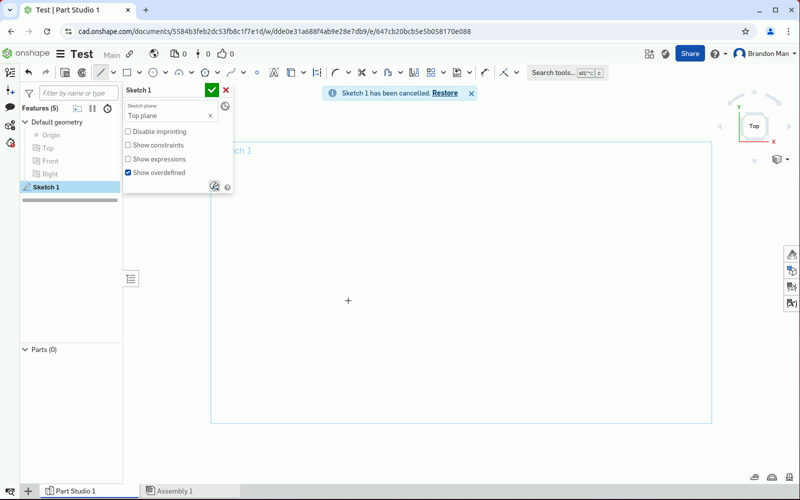
key_up(shift)
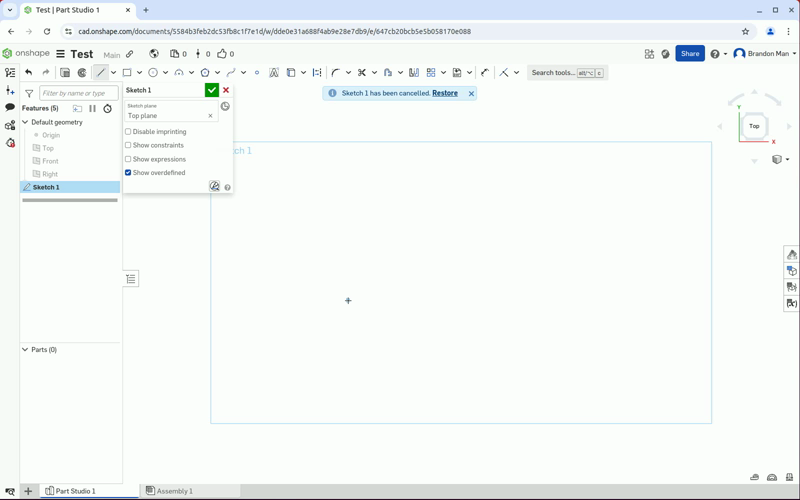
key_down(shift)
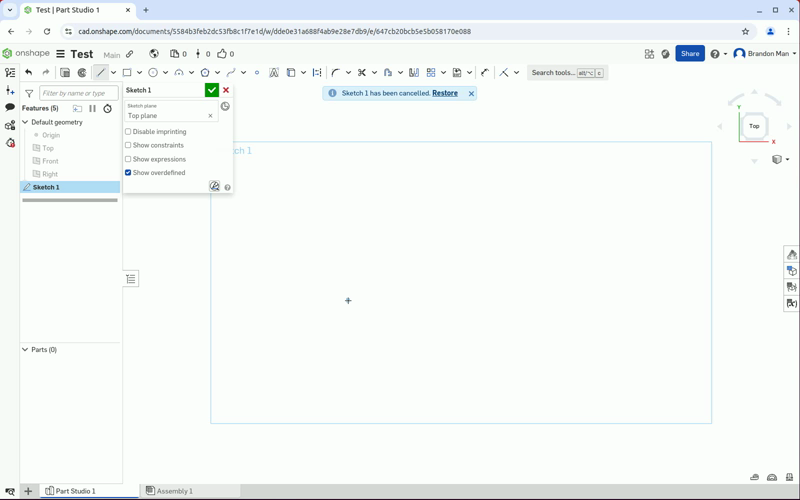
mouse_move(572, 300)
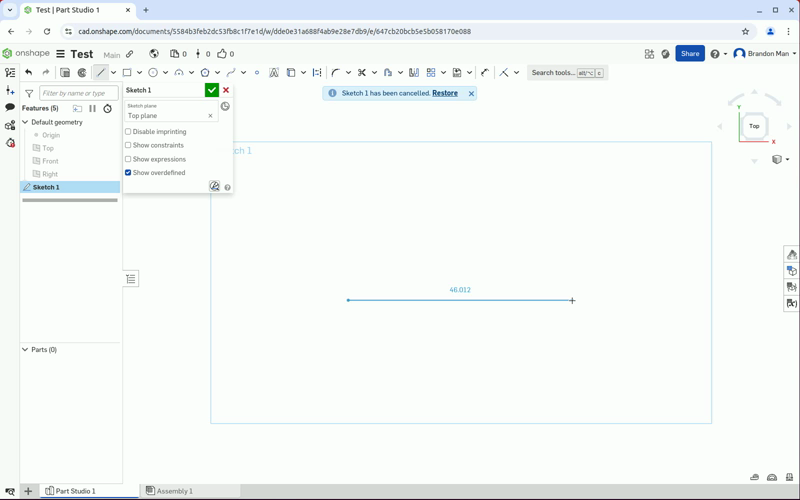
click(572, 300)
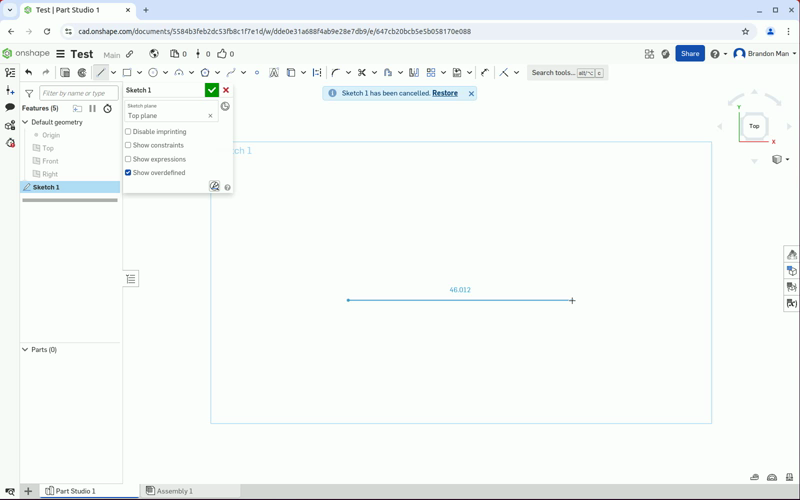
key_up(shift)
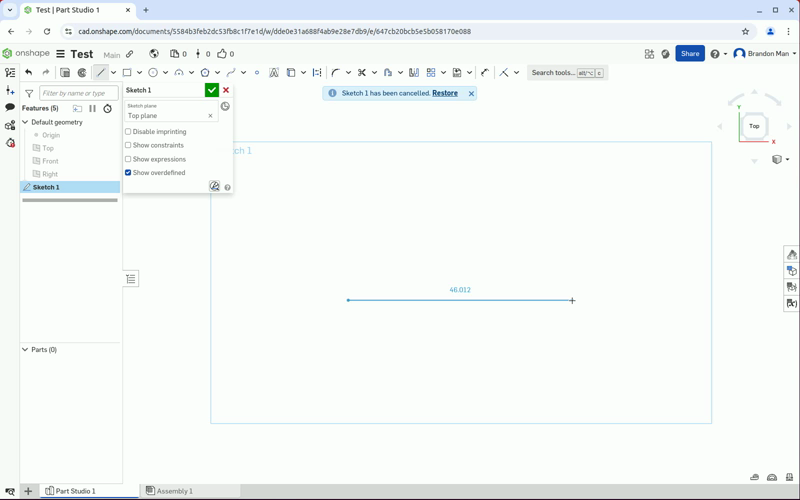
key_down(shift)
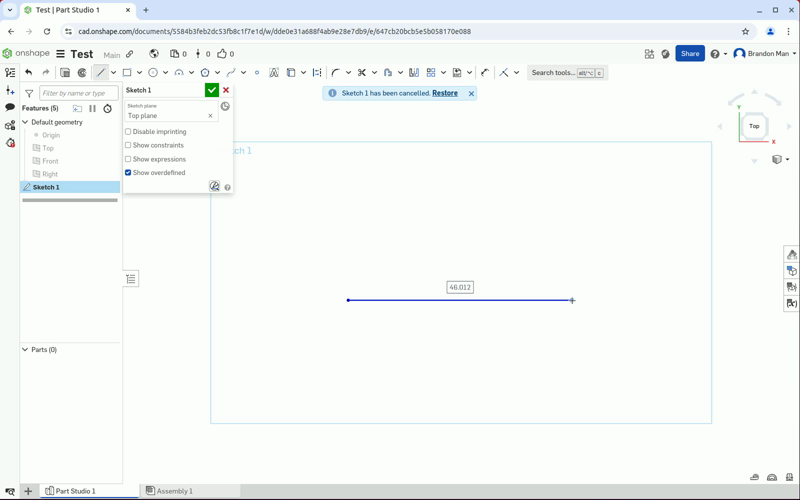
mouse_move(589, 300)
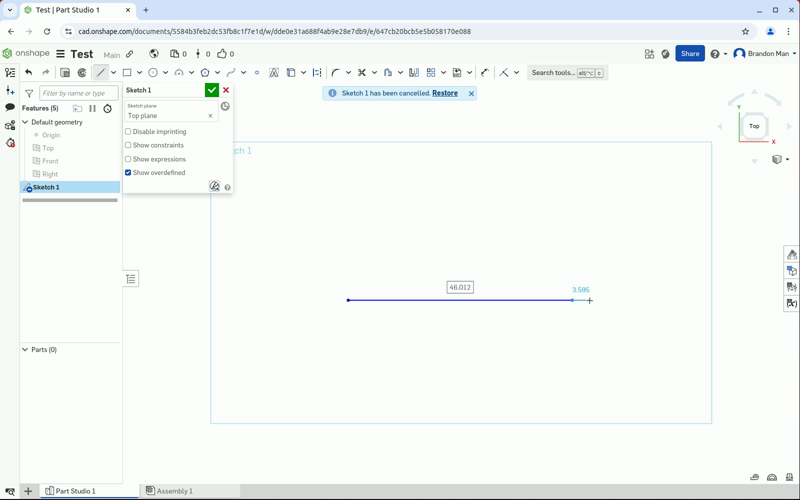
mouse_move(572, 267)
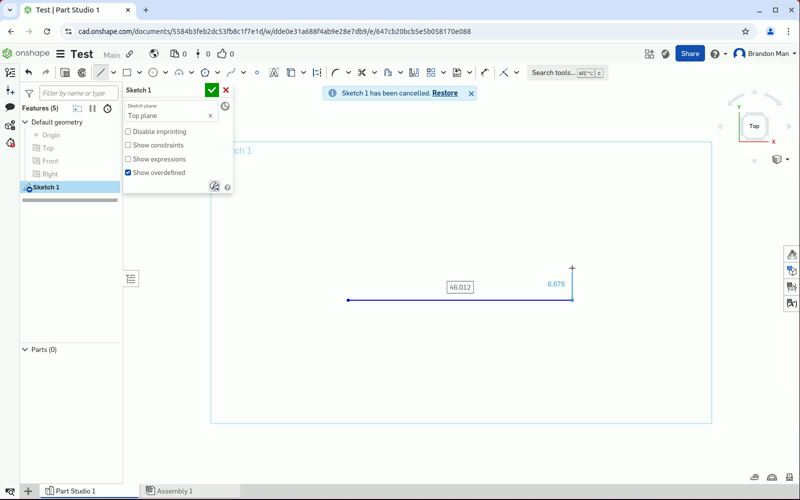
click(572, 267)
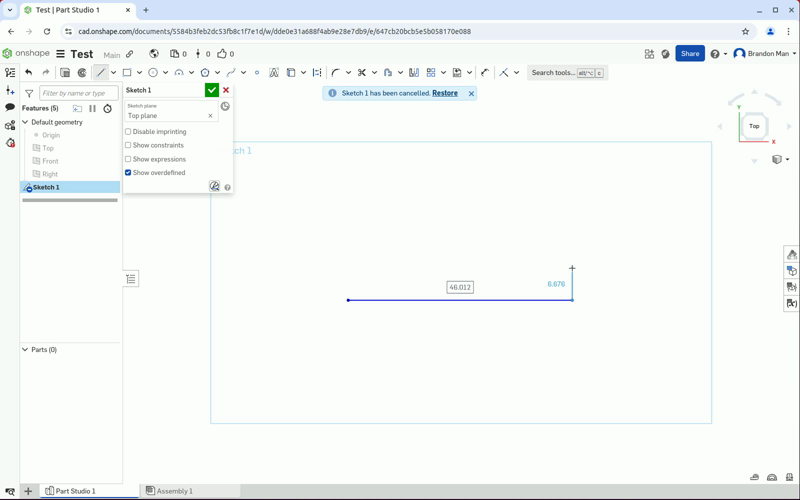
key_up(shift)
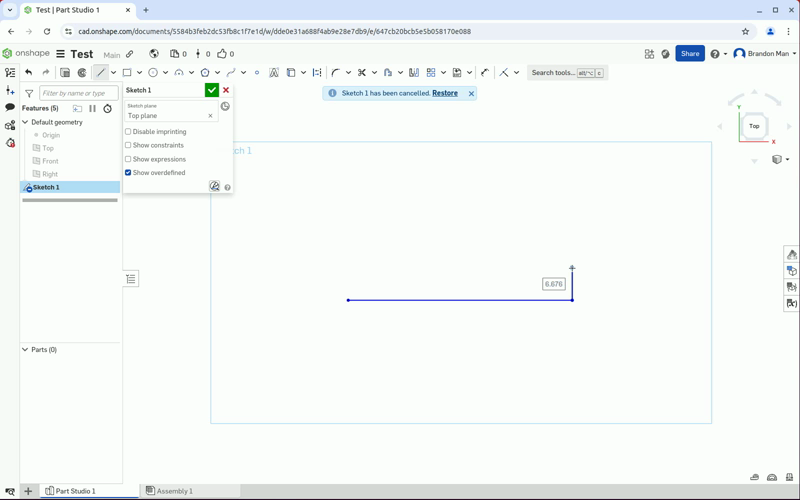
key_down(shift)
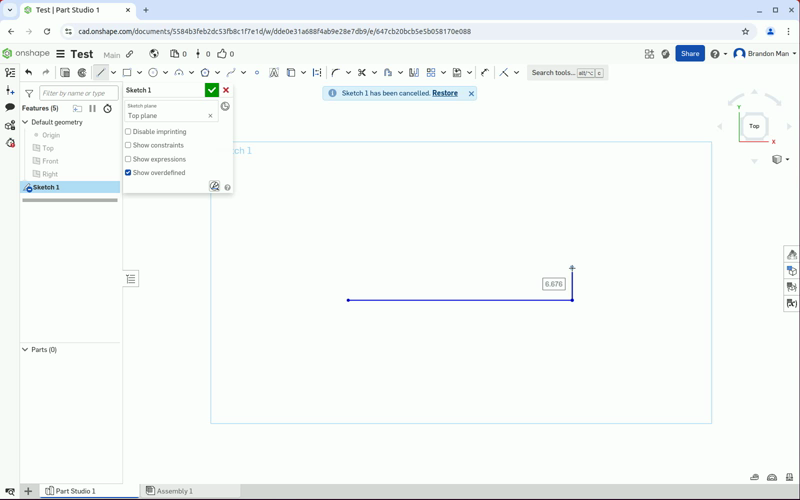
mouse_move(348, 267)
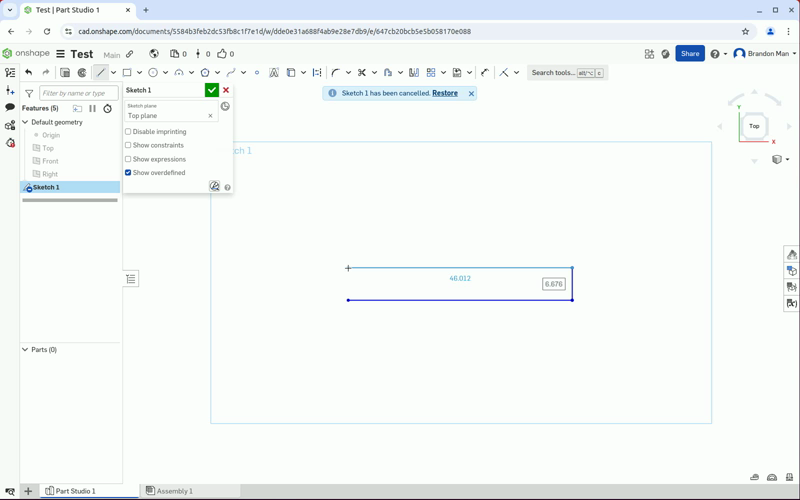
click(348, 267)
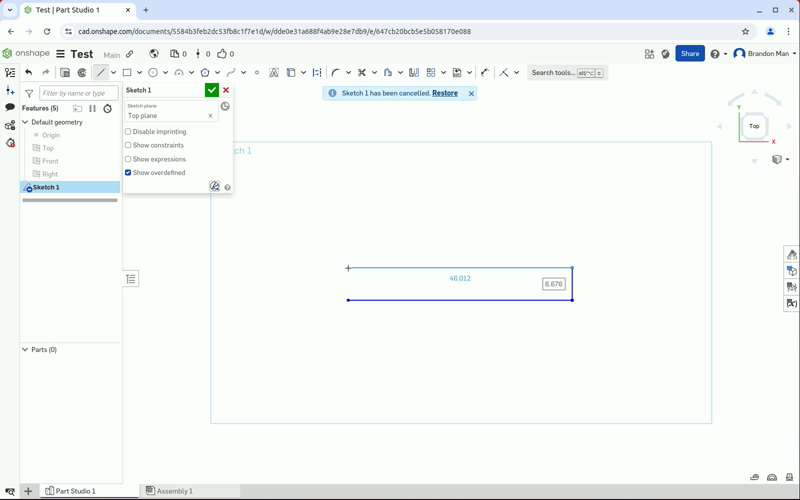
key_up(shift)
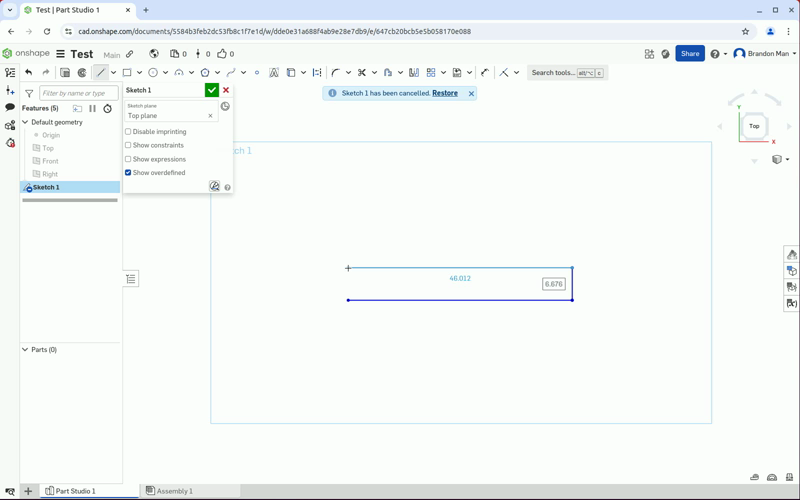
mouse_move(378, 267)
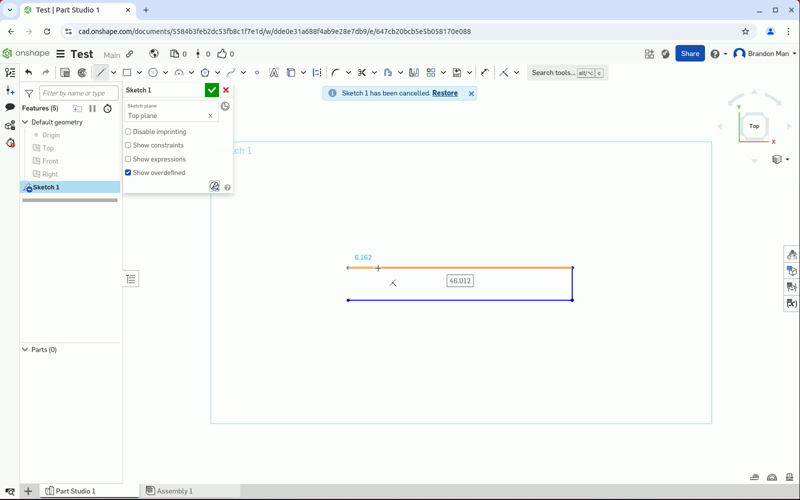
key_down(shift)
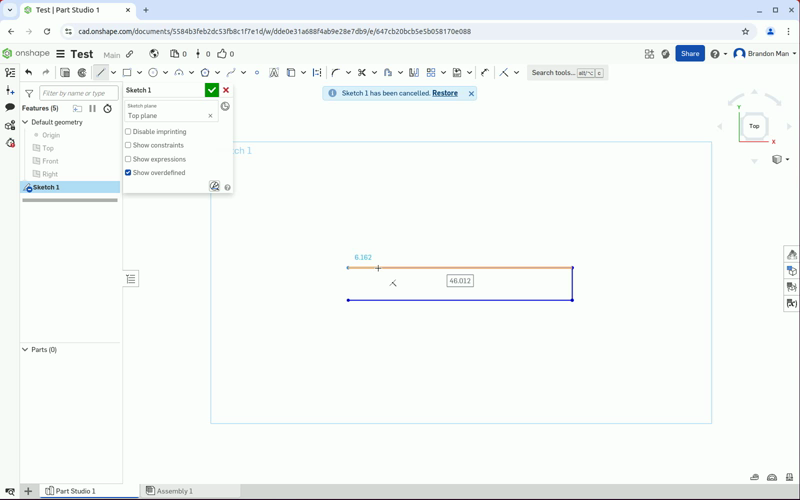
mouse_move(348, 300)
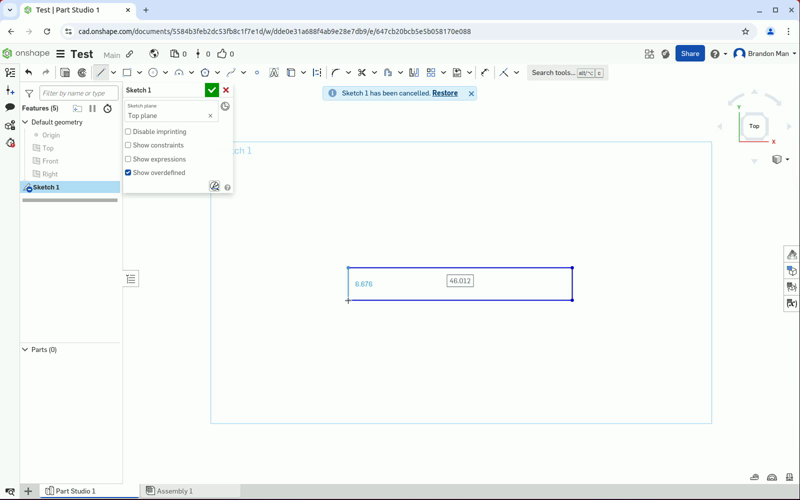
key_up(shift)
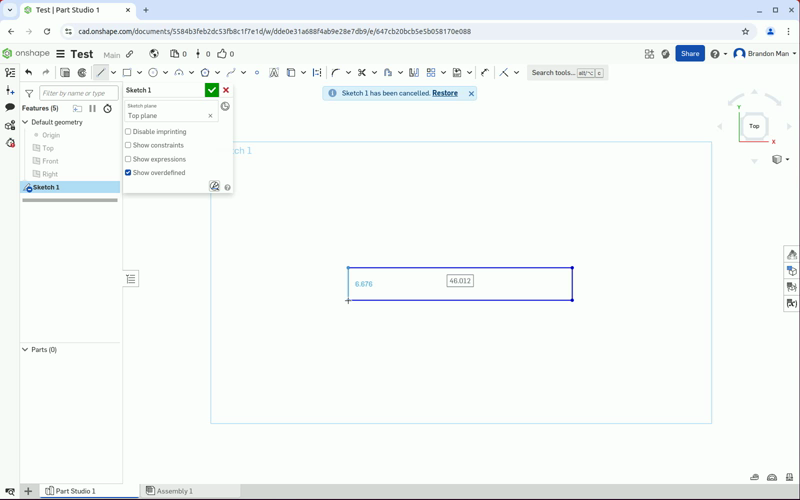
click(348, 300)
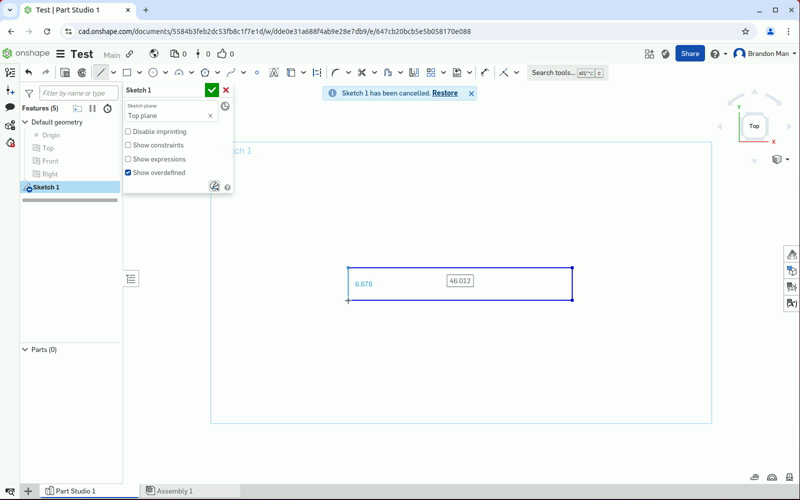
key(esc)
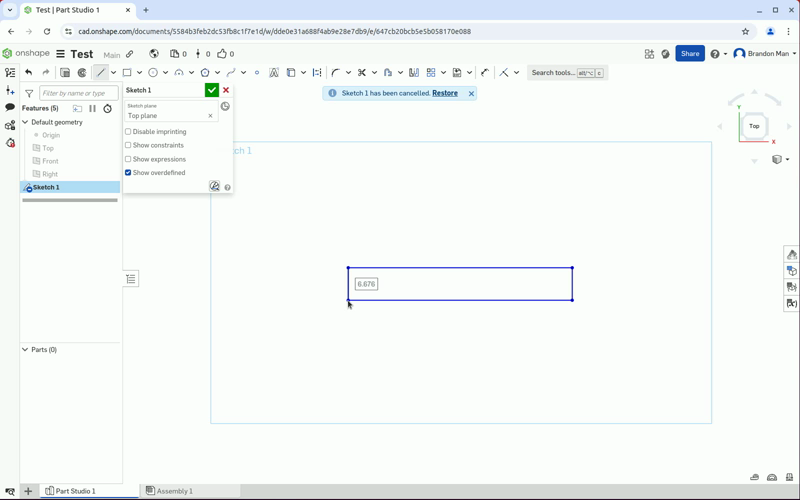
mouse_move(529, 295)
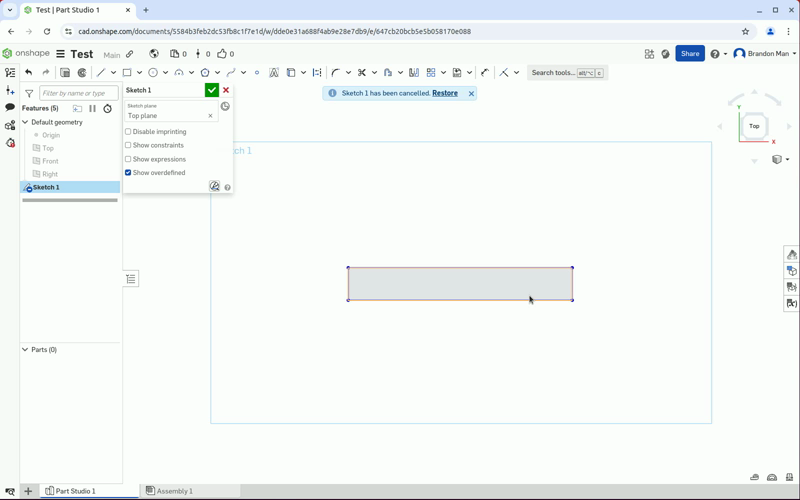
click(529, 295)
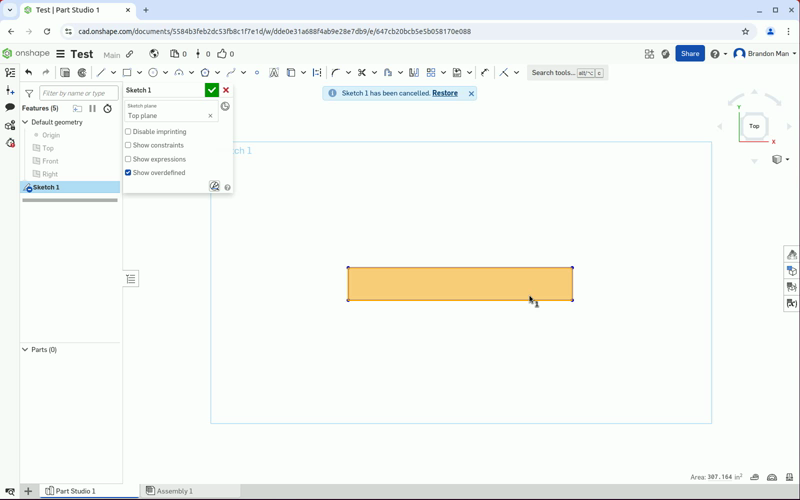
mouse_move(73, 352)
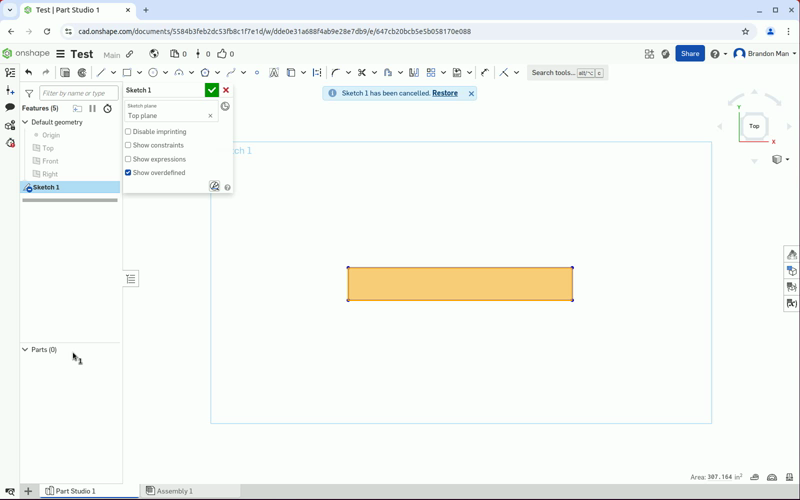
key(shift+y)
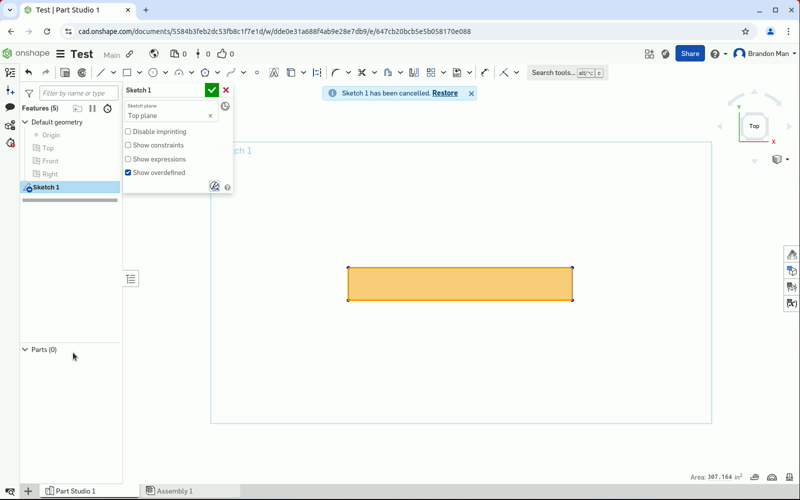
key(shift+e)
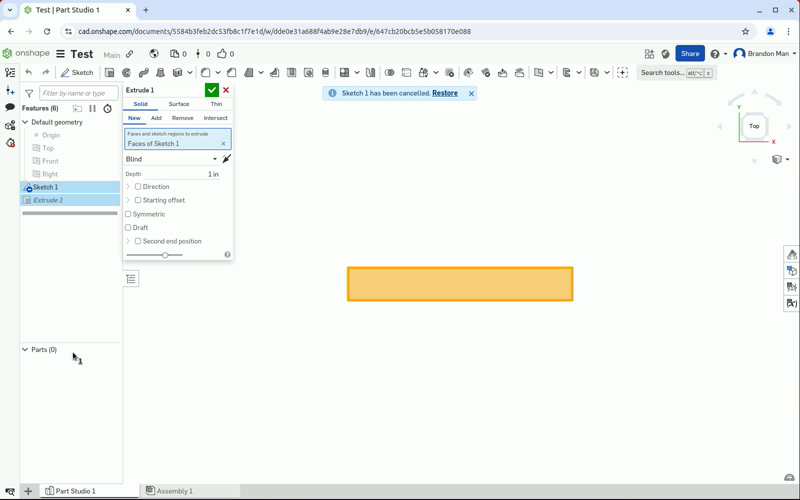
mouse_move(143, 106)
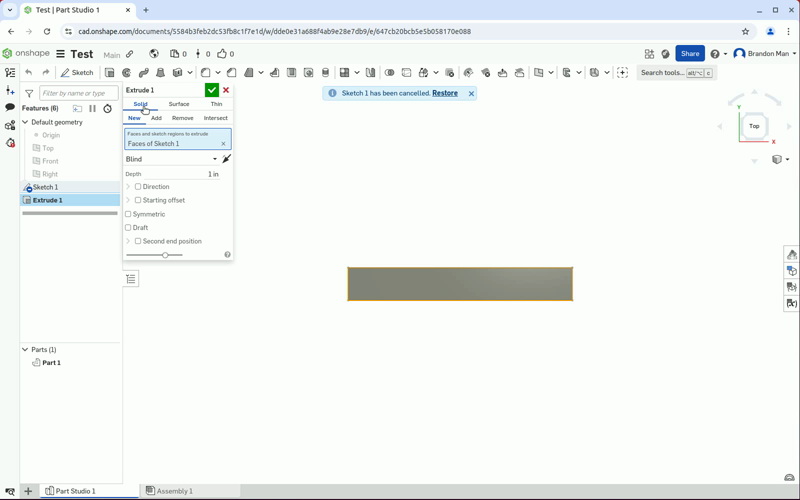
click(143, 106)
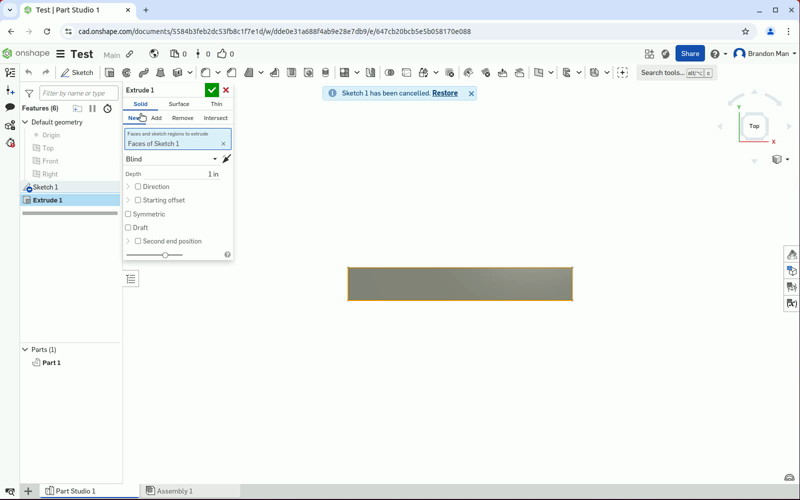
mouse_move(137, 120)
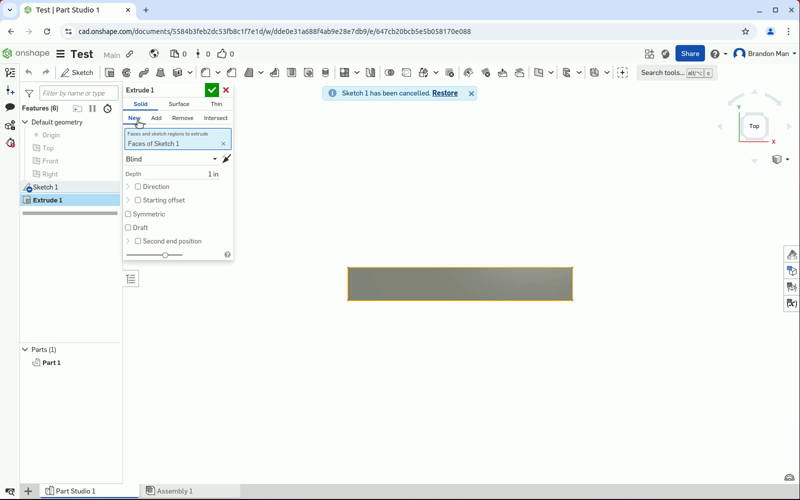
click(137, 120)
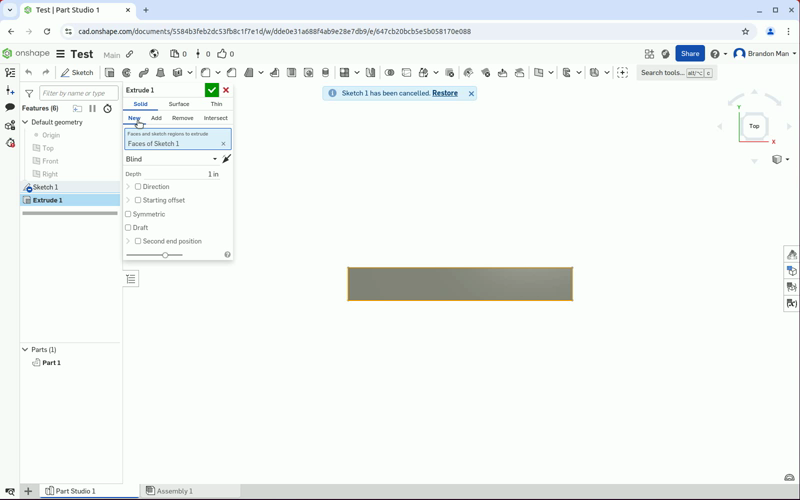
key(tab, 4)
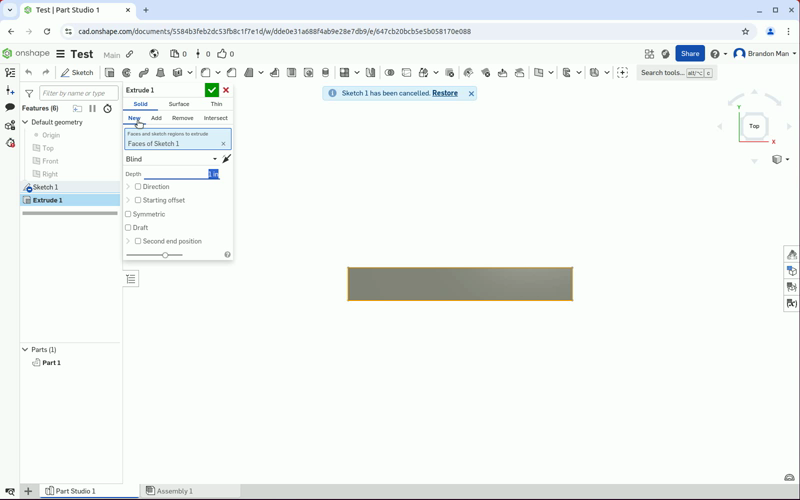
text(4.574)
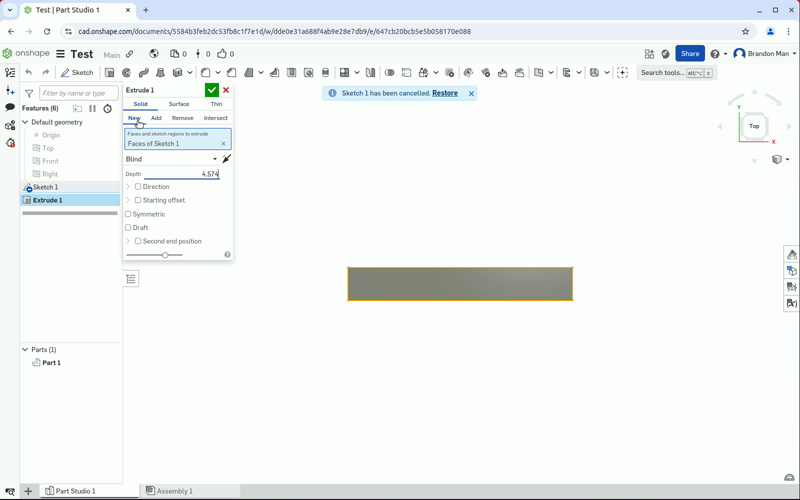
key(enter)
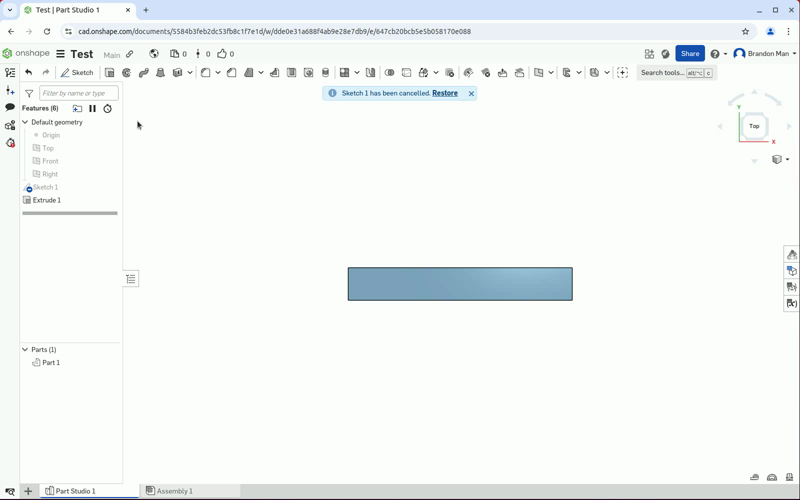
key(shift+h)
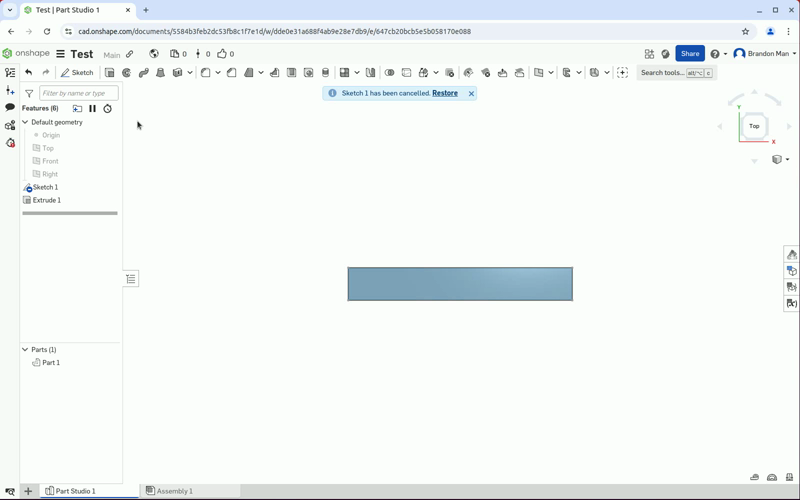
key(shift+h)
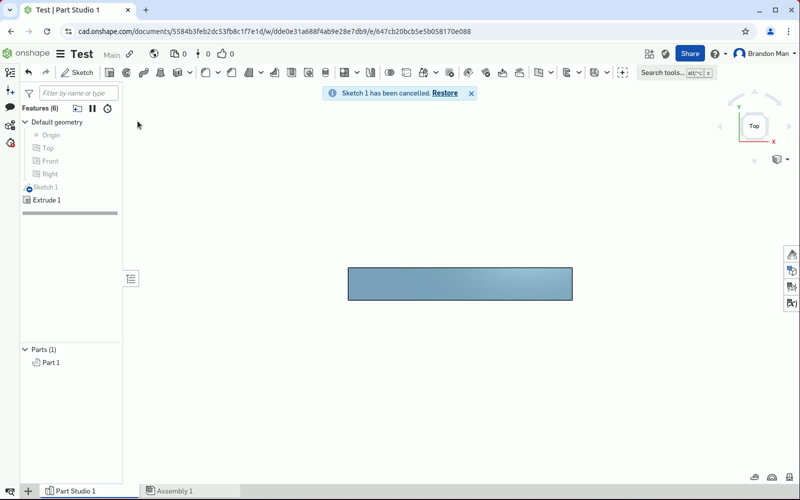
mouse_move(73, 189)
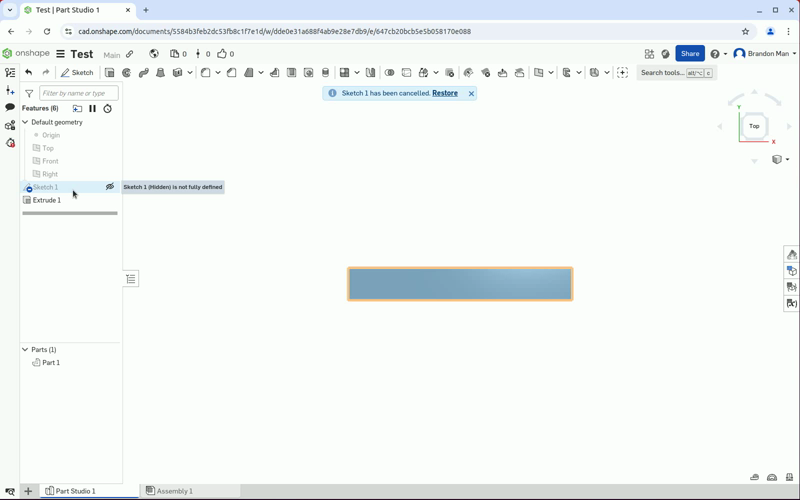
click(73, 189)
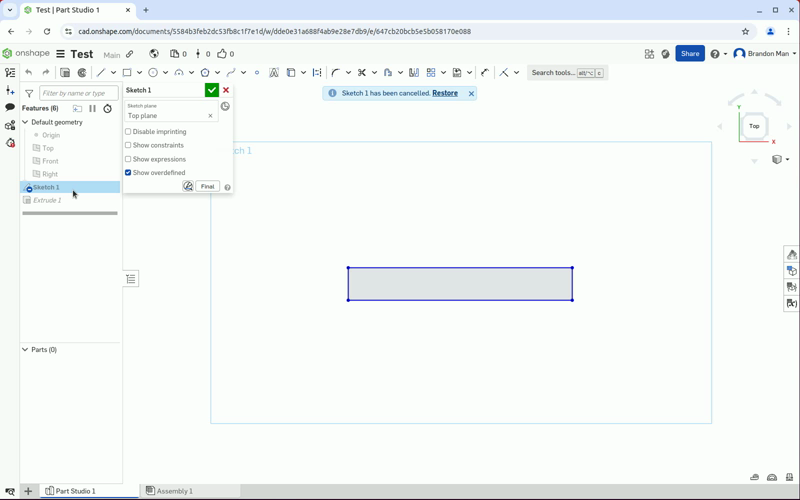
mouse_move(229, 92)
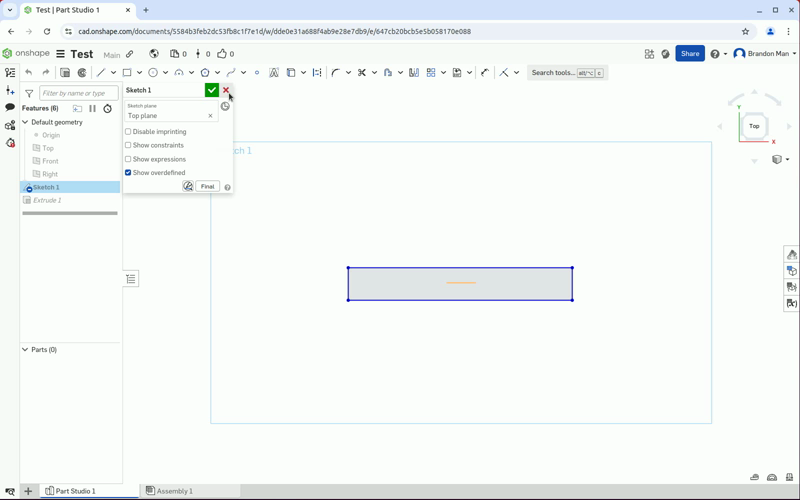
click(229, 92)
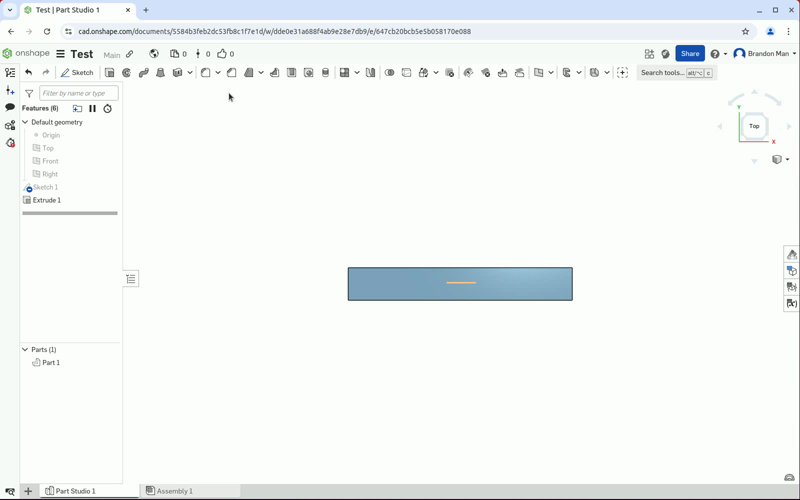
mouse_move(541, 75)
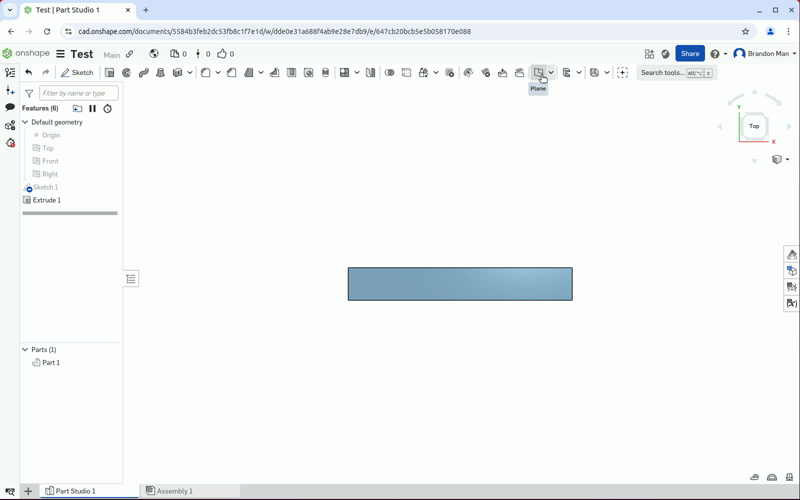
click(541, 75)
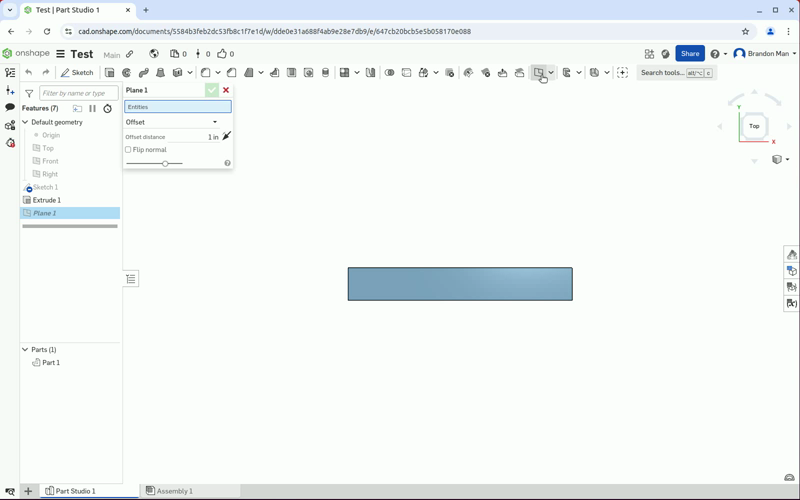
mouse_move(73, 150)
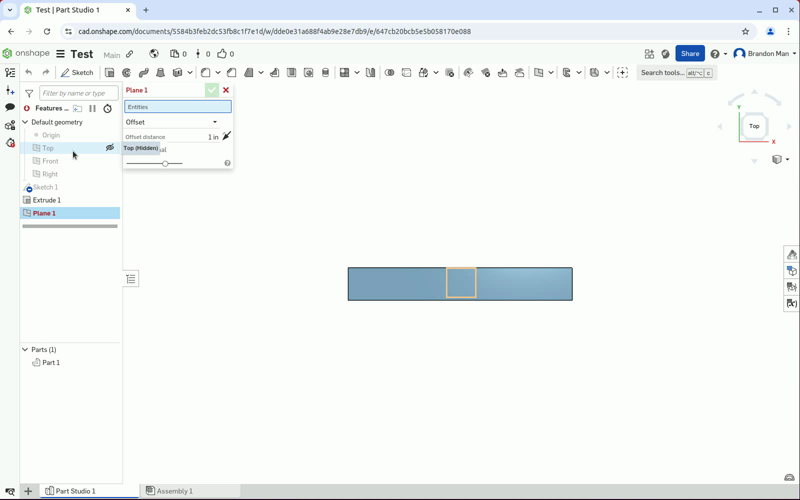
click(73, 150)
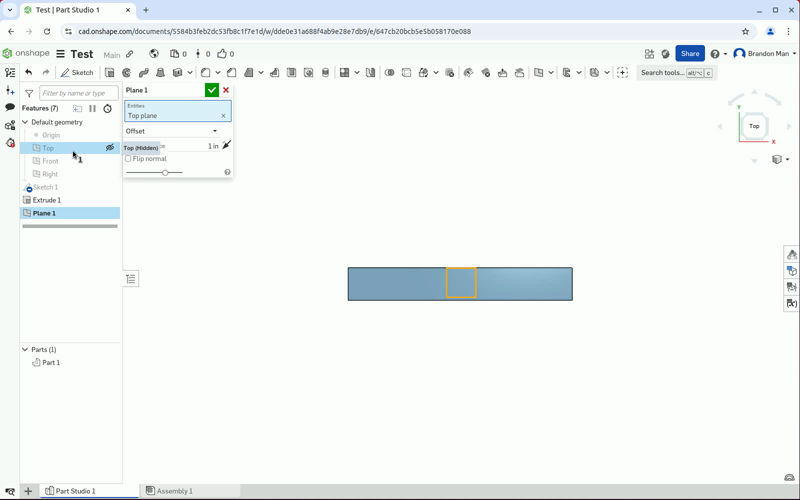
key(tab, 2)
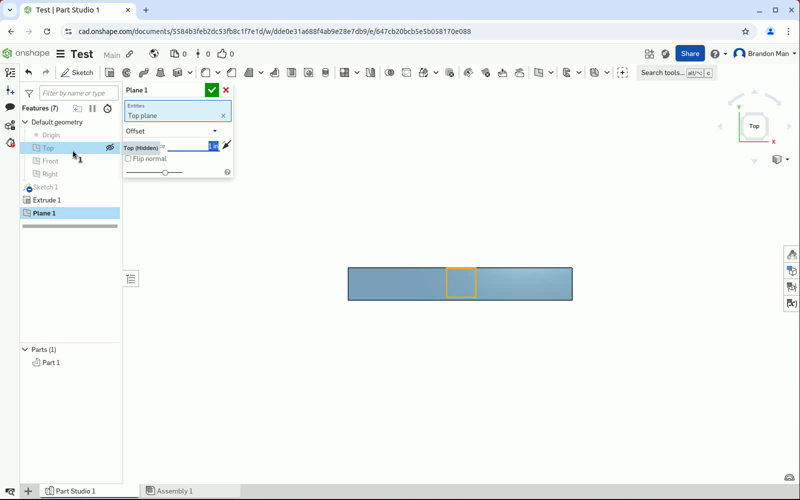
text(4.56)
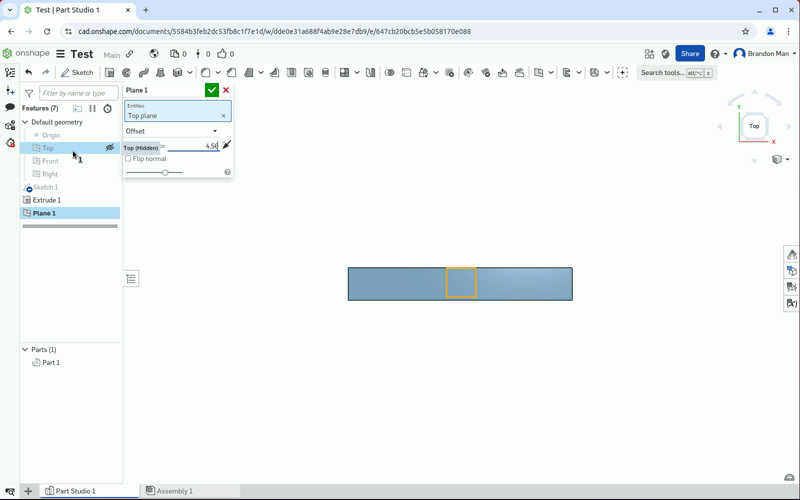
key(enter, 2)
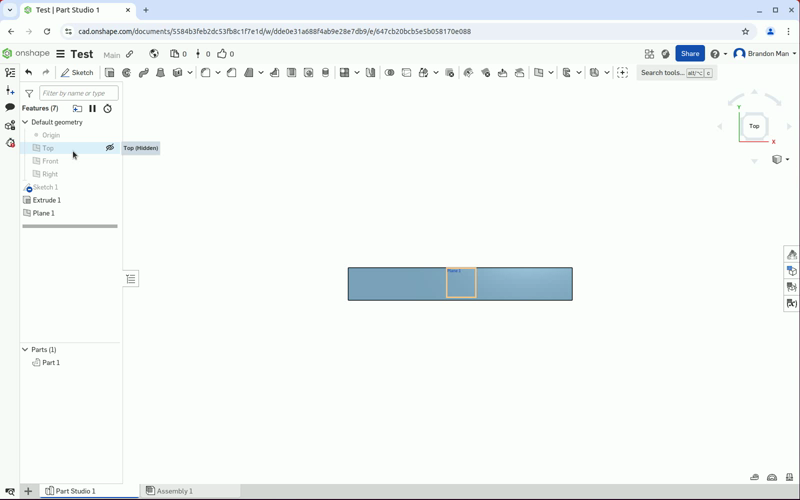
key(shift+s)
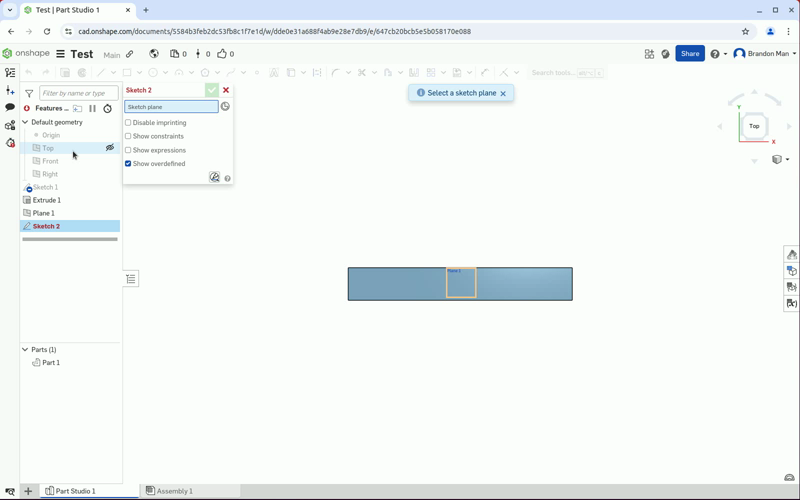
mouse_move(73, 215)
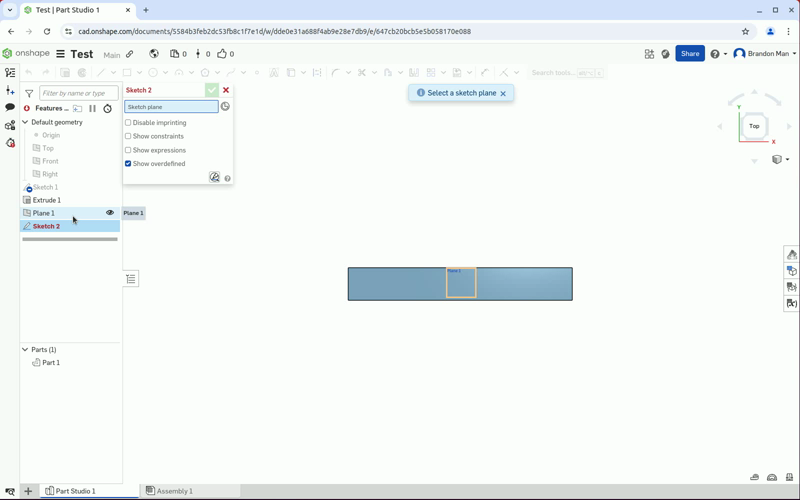
click(73, 215)
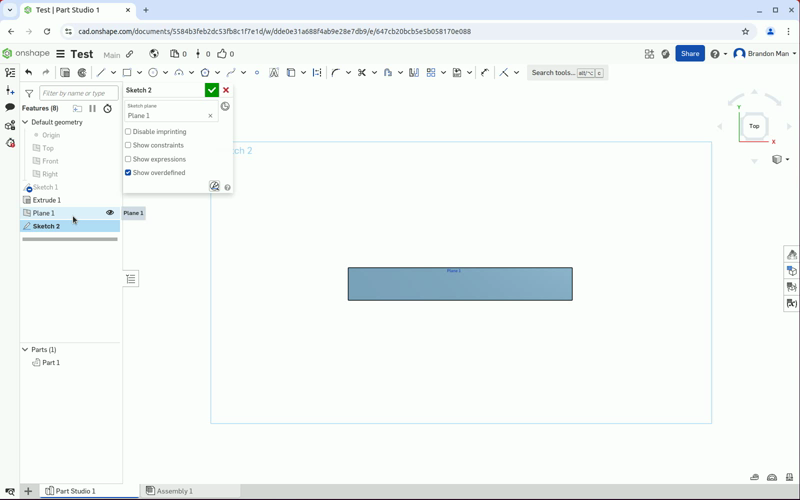
mouse_move(73, 352)
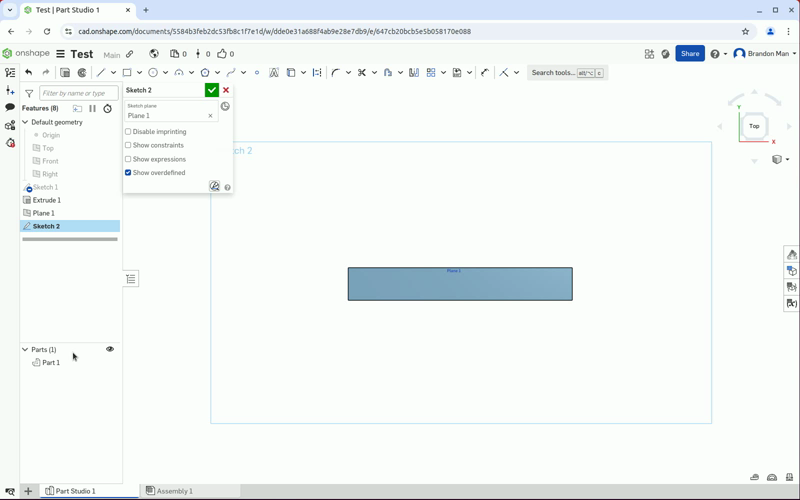
key(y)
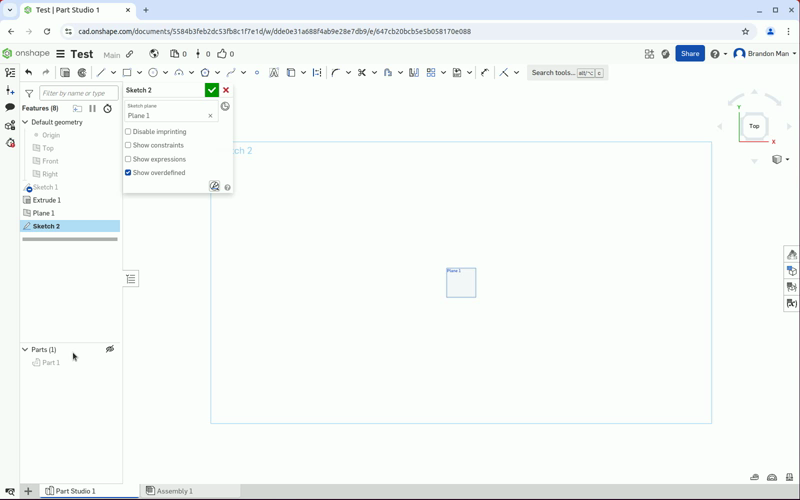
key(l)
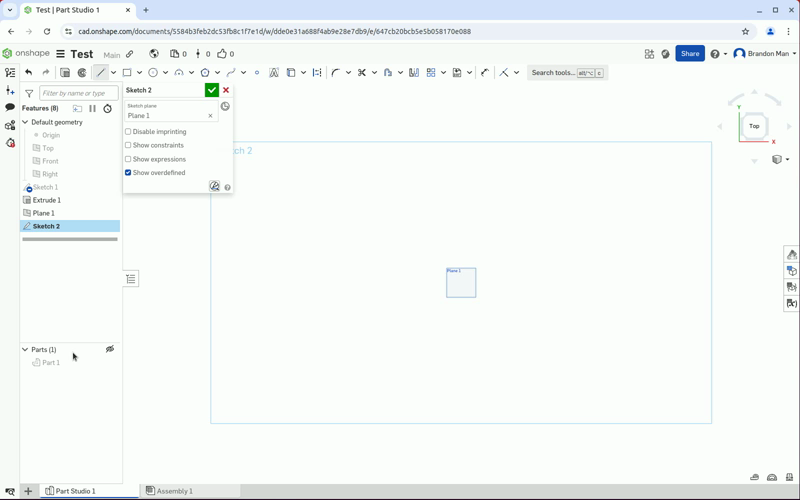
key_down(shift)
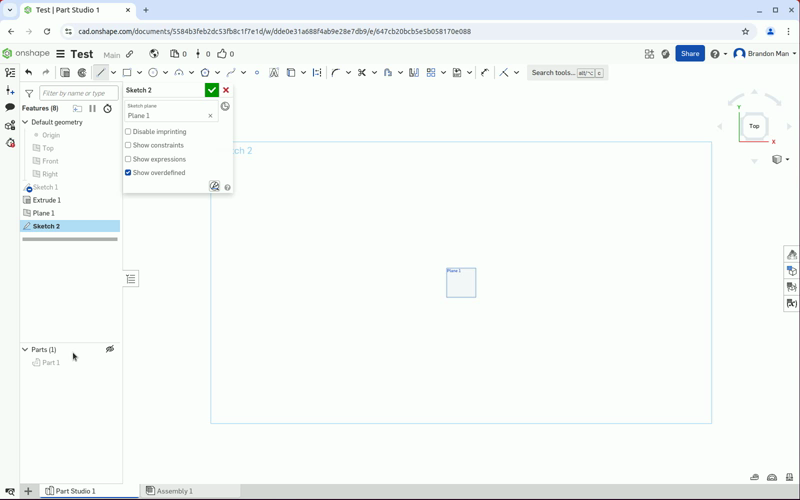
mouse_move(348, 300)
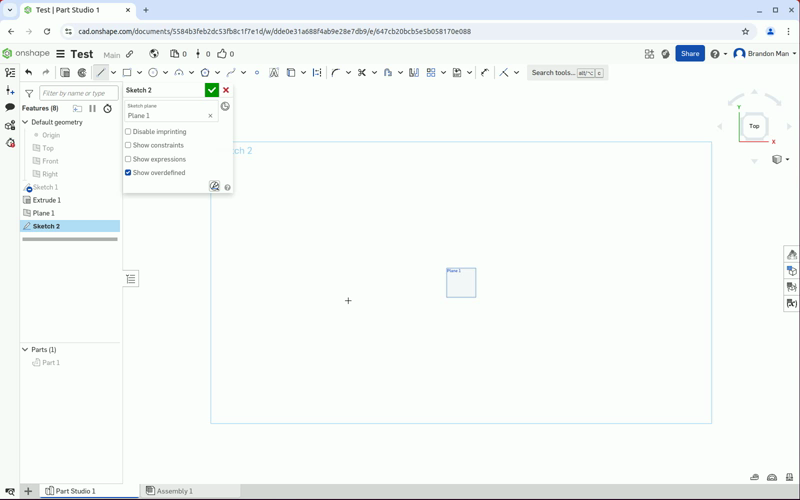
click(348, 300)
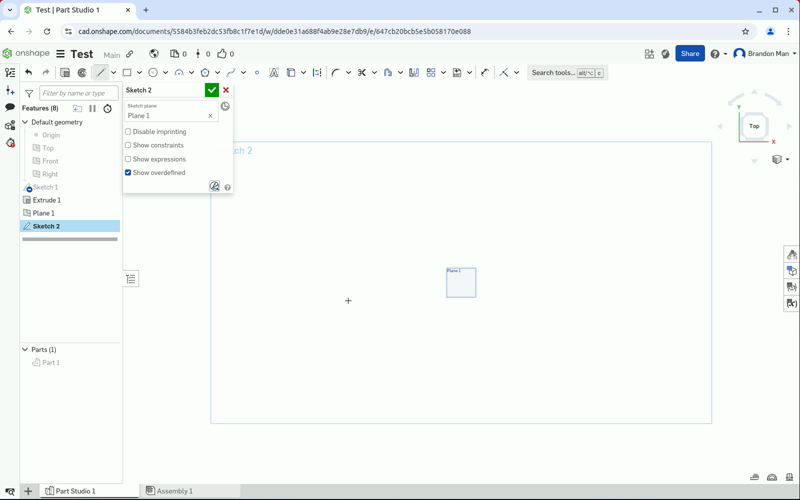
key_up(shift)
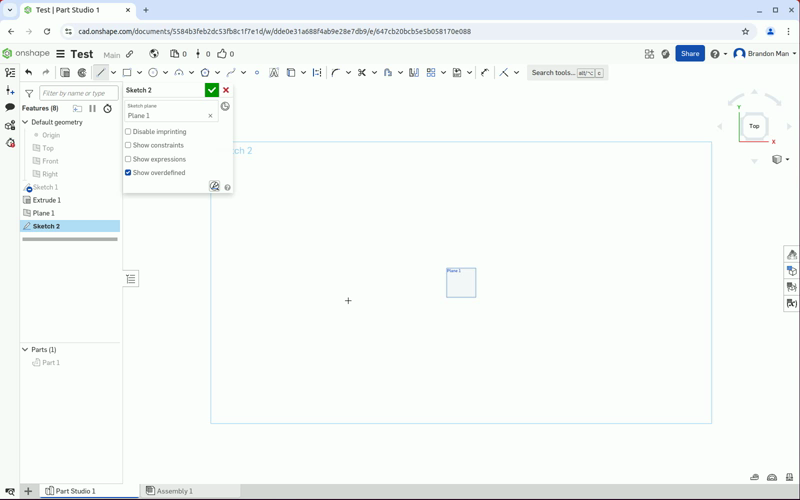
key_down(shift)
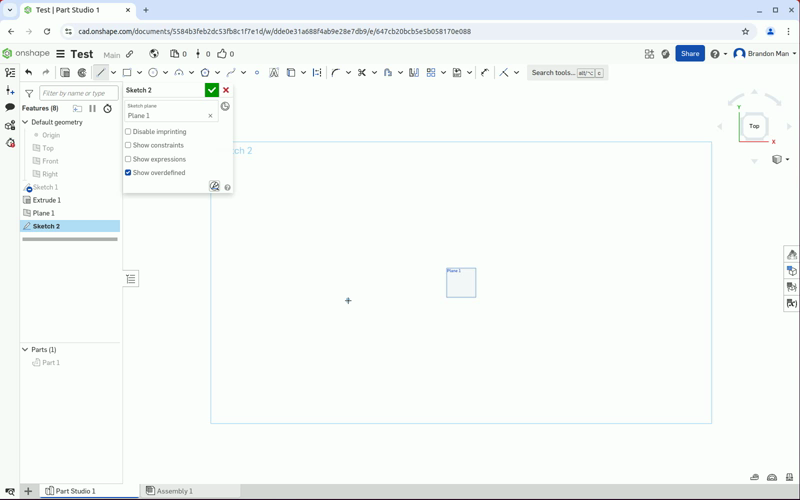
mouse_move(473, 300)
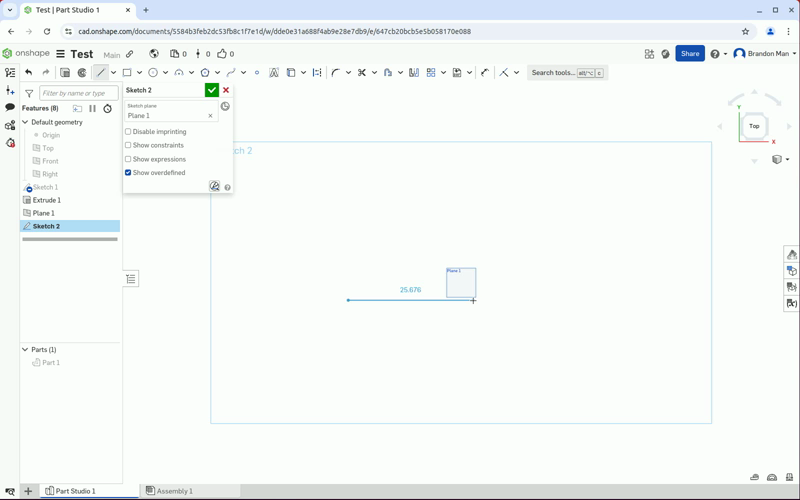
click(473, 300)
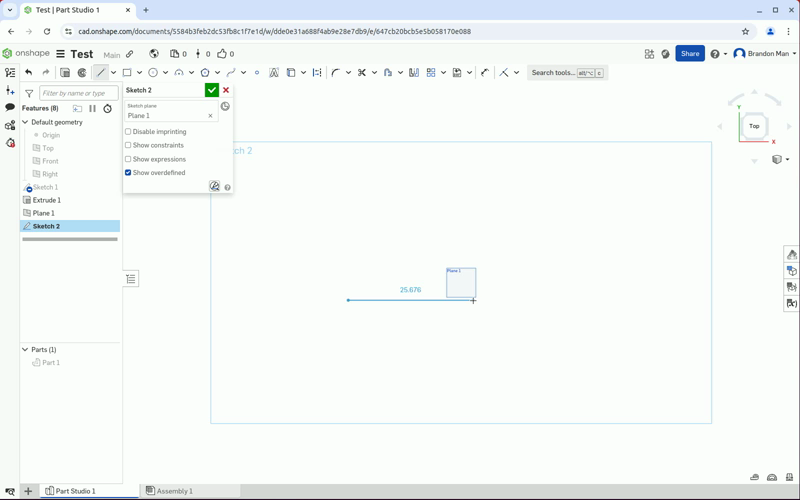
key_up(shift)
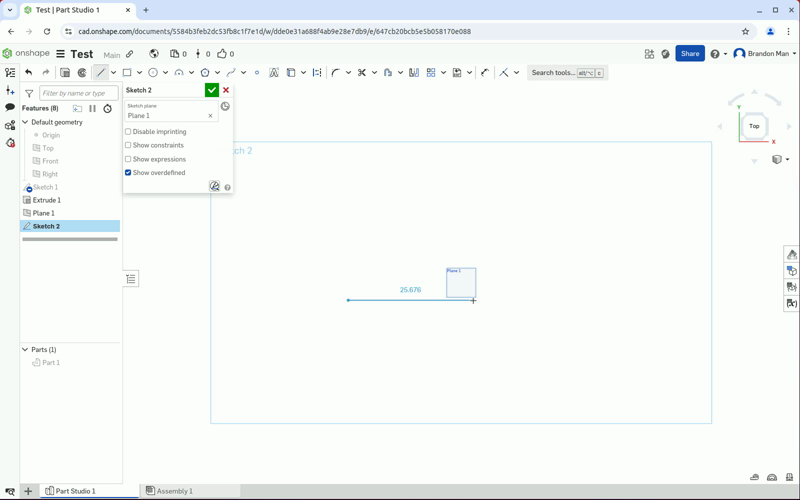
key_down(shift)
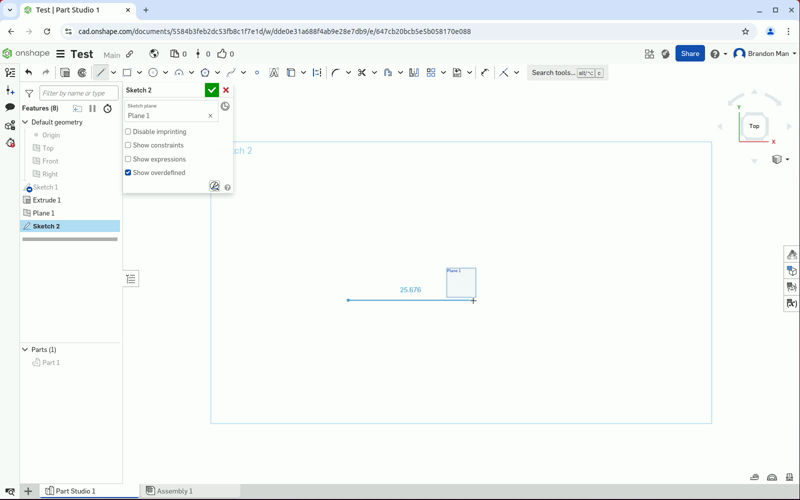
mouse_move(503, 300)
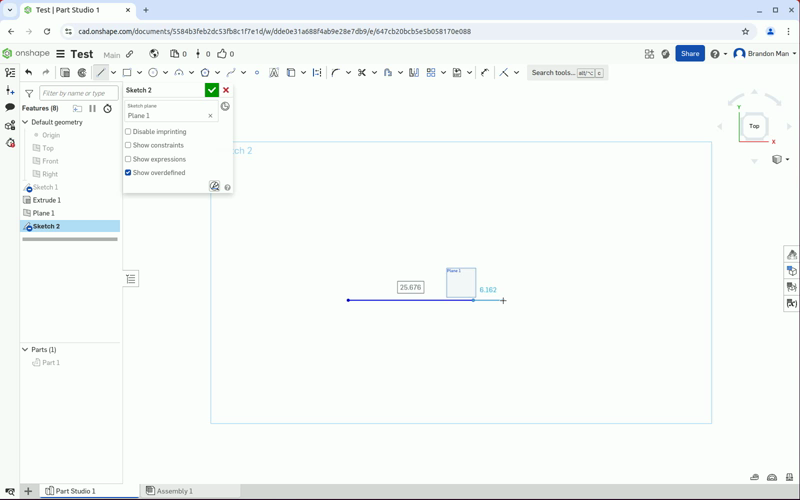
mouse_move(473, 266)
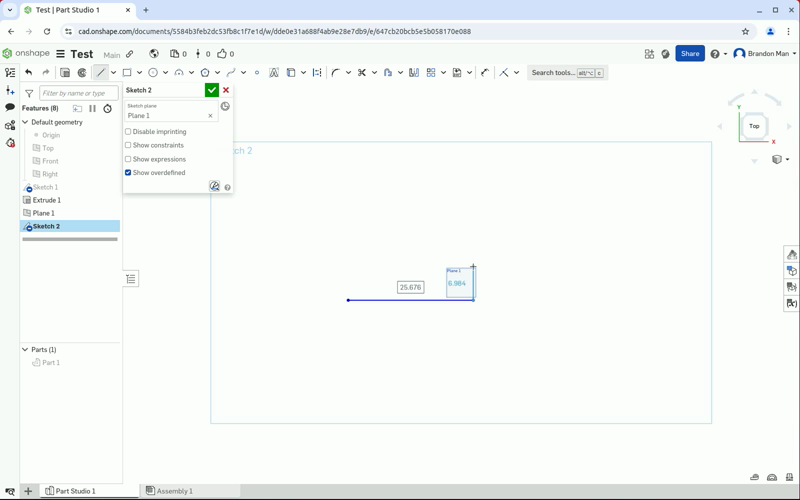
click(473, 266)
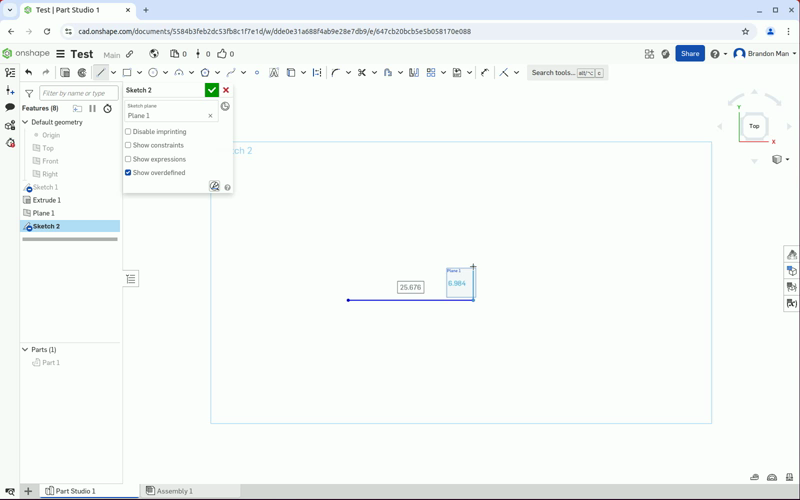
key_up(shift)
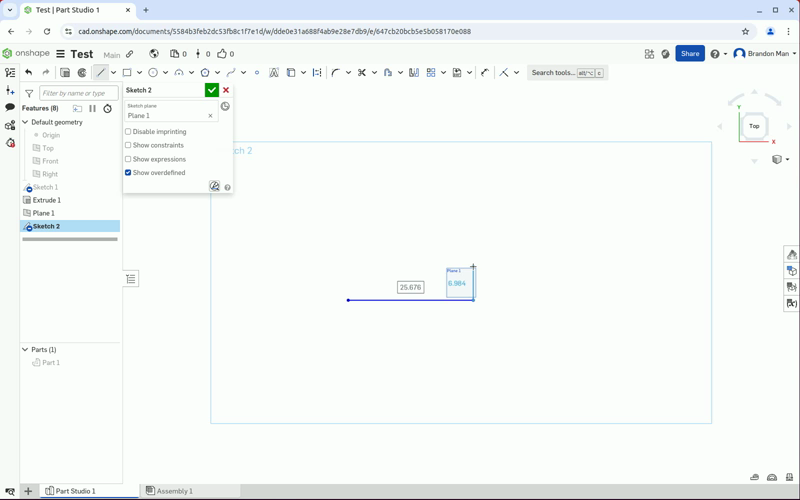
key_down(shift)
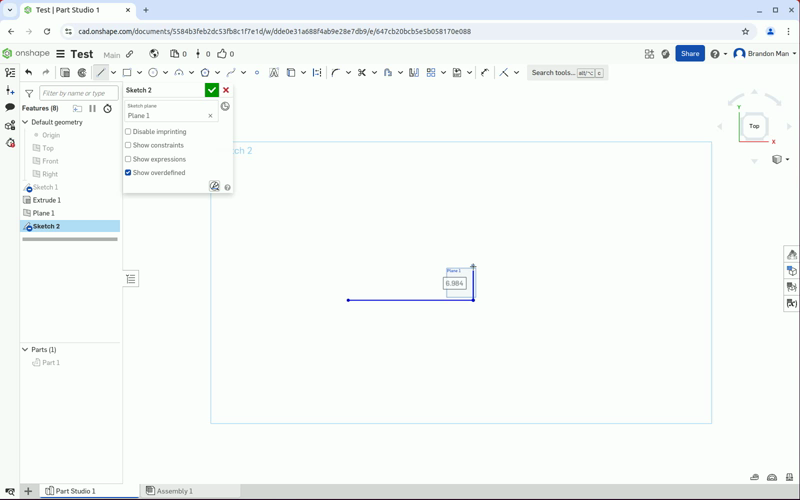
mouse_move(348, 266)
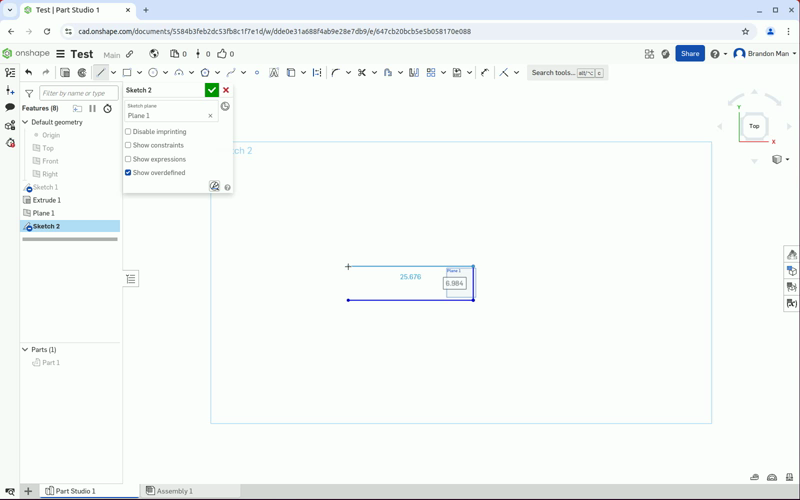
click(348, 266)
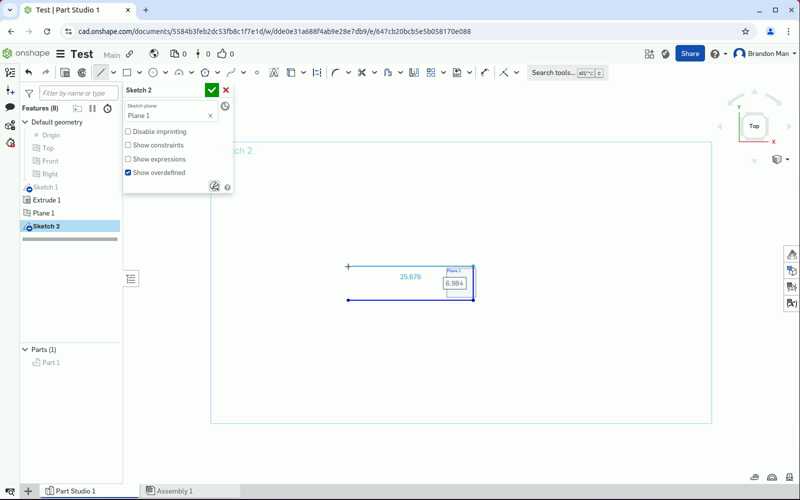
key_up(shift)
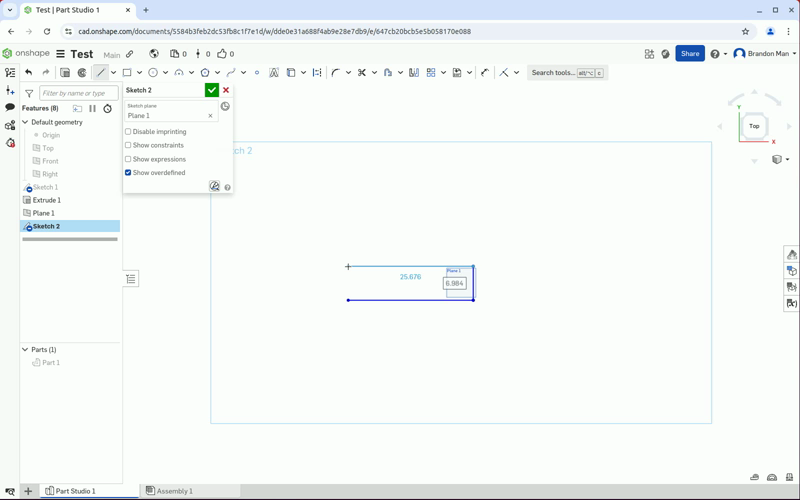
mouse_move(378, 266)
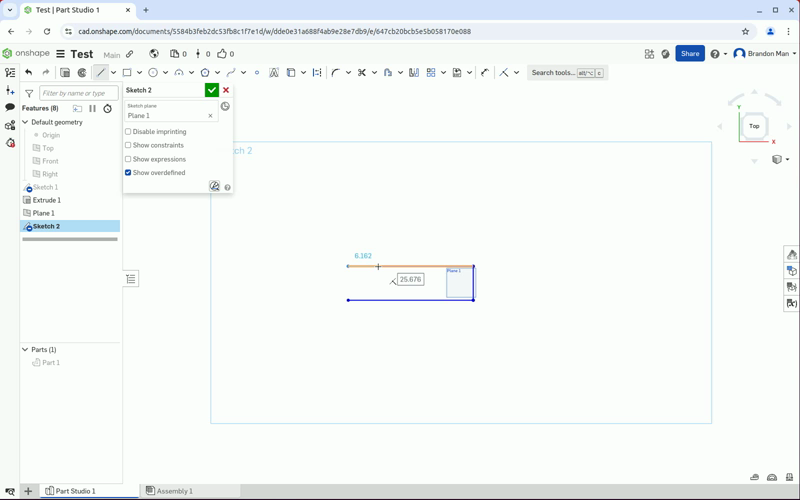
key_down(shift)
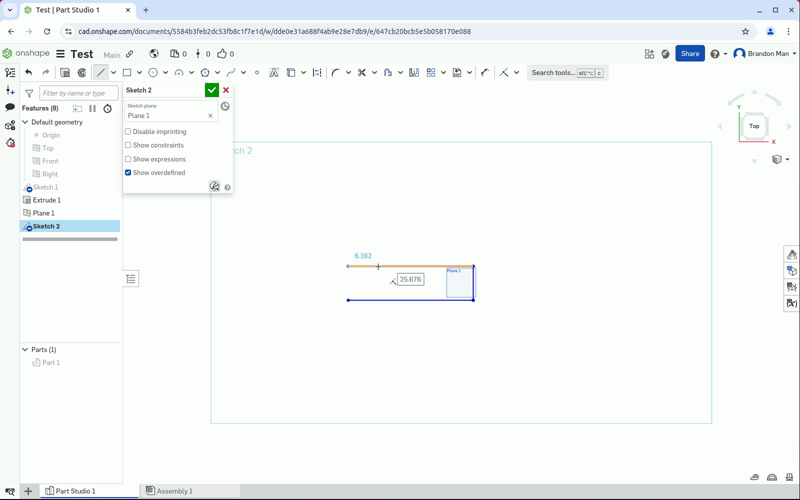
mouse_move(348, 300)
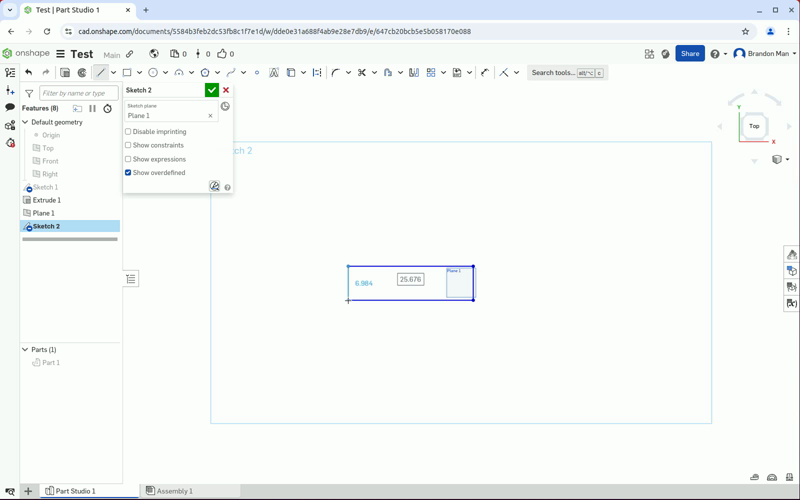
key_up(shift)
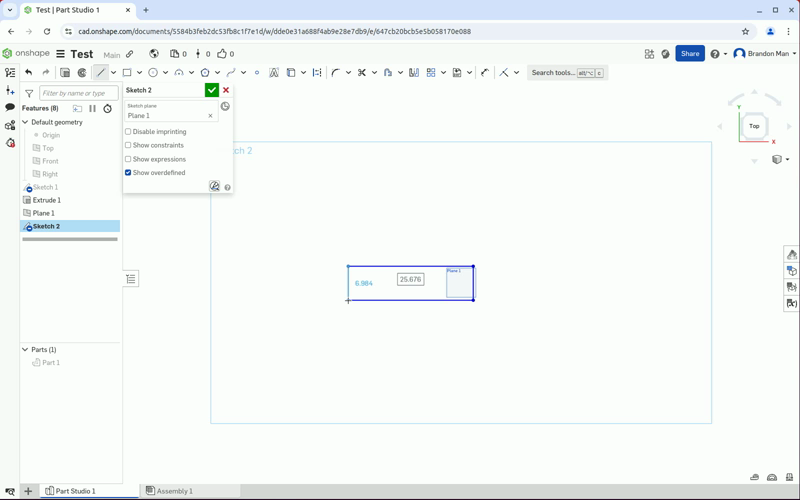
click(348, 300)
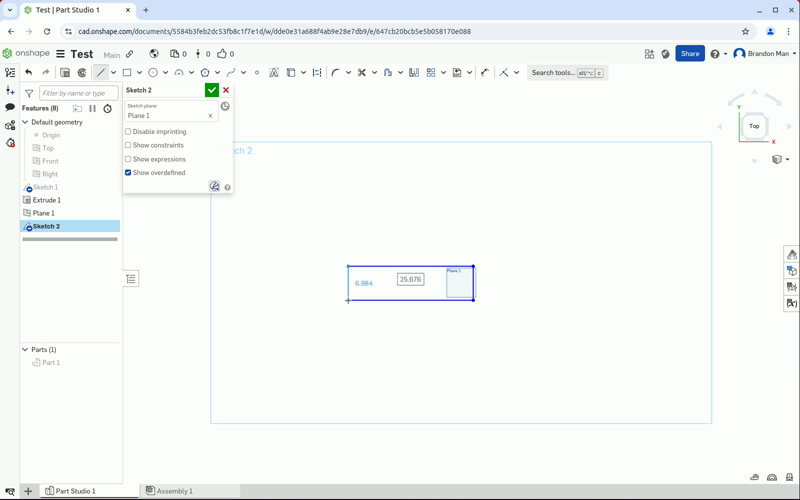
key(esc)
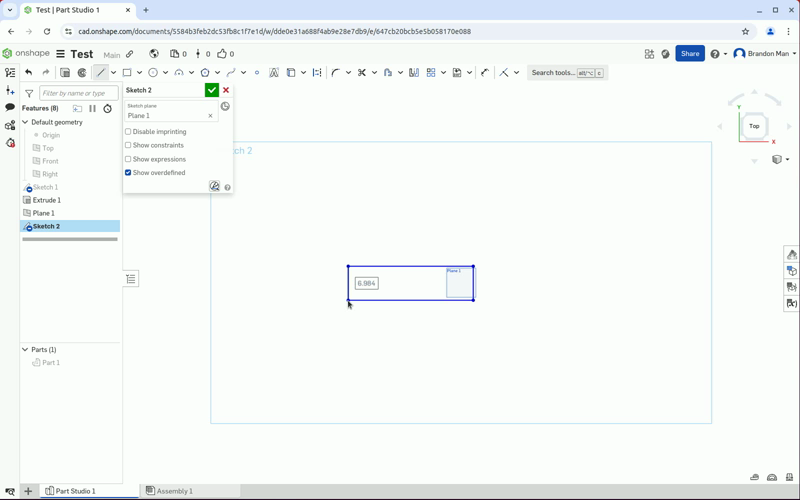
mouse_move(398, 293)
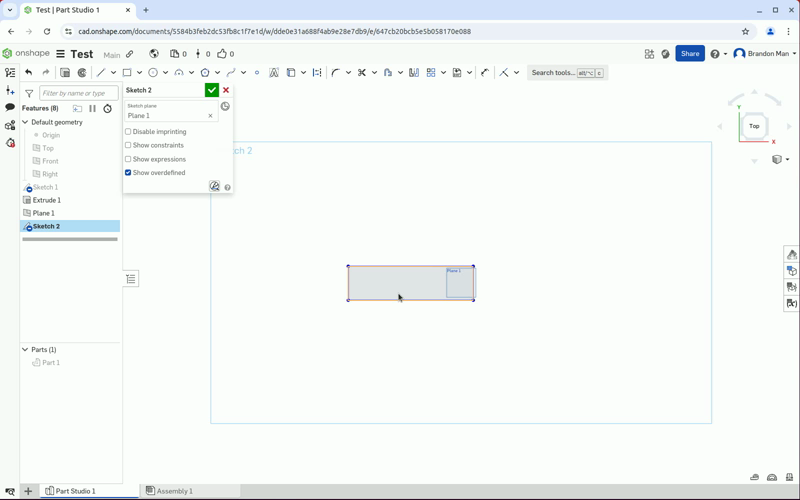
click(398, 293)
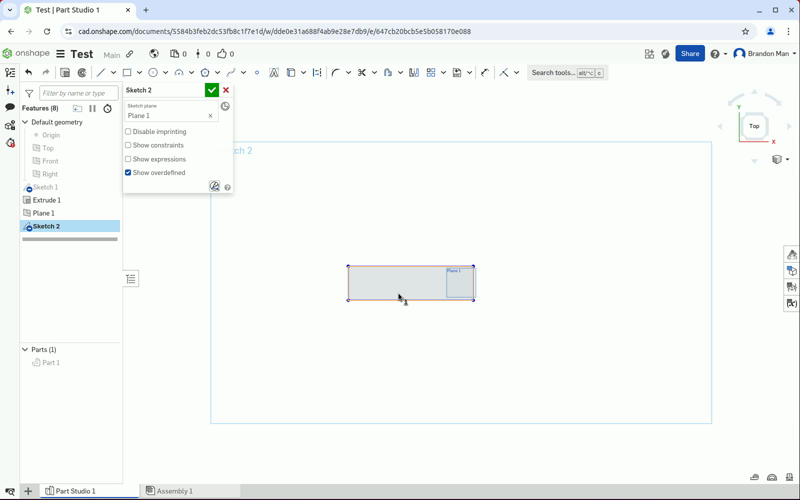
mouse_move(73, 352)
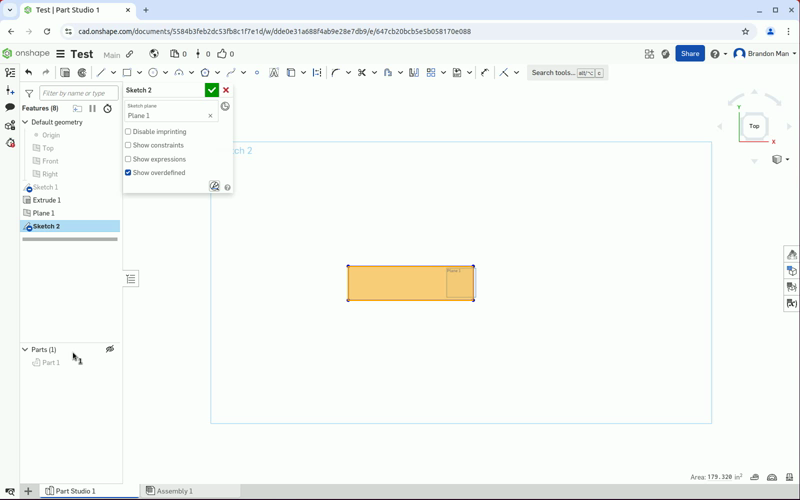
key(shift+y)
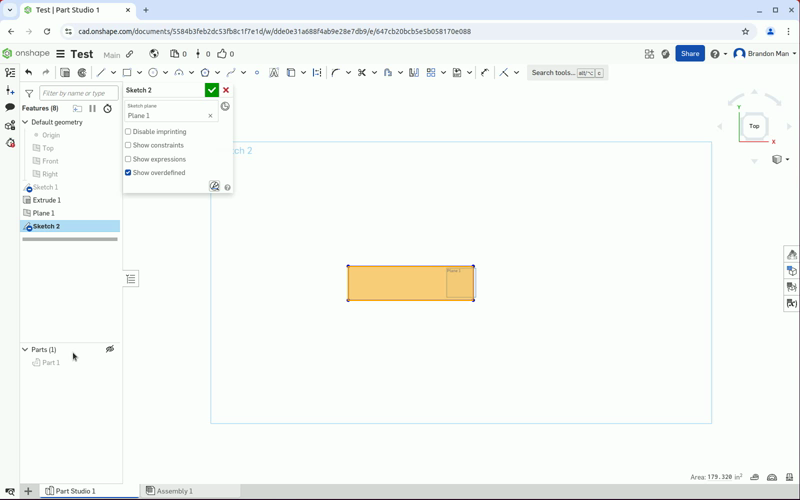
key(shift+e)
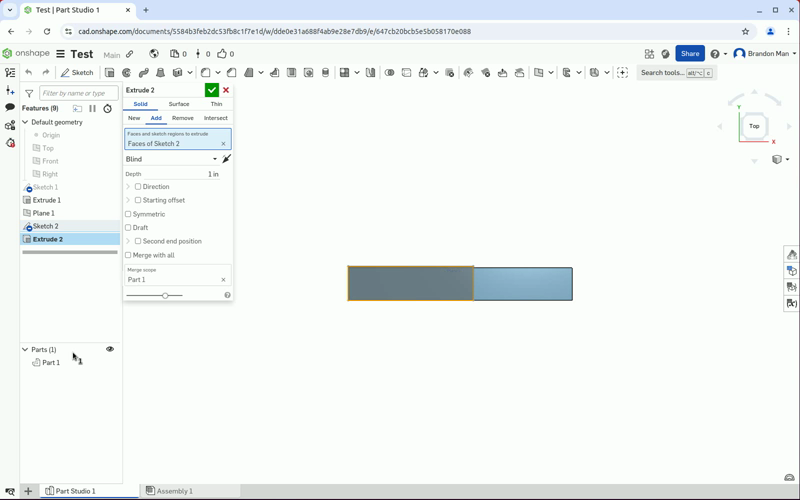
mouse_move(143, 106)
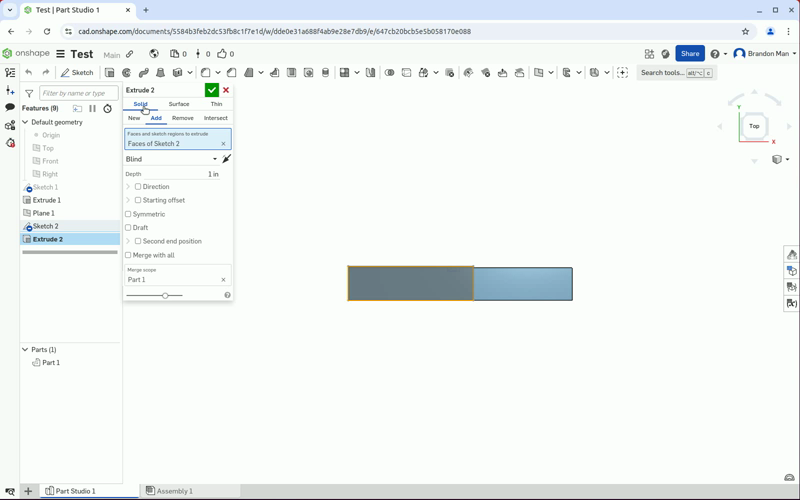
click(143, 106)
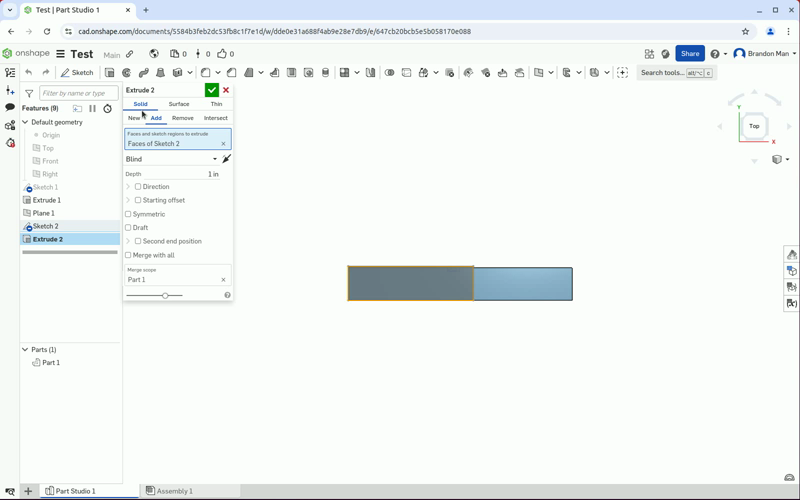
mouse_move(137, 120)
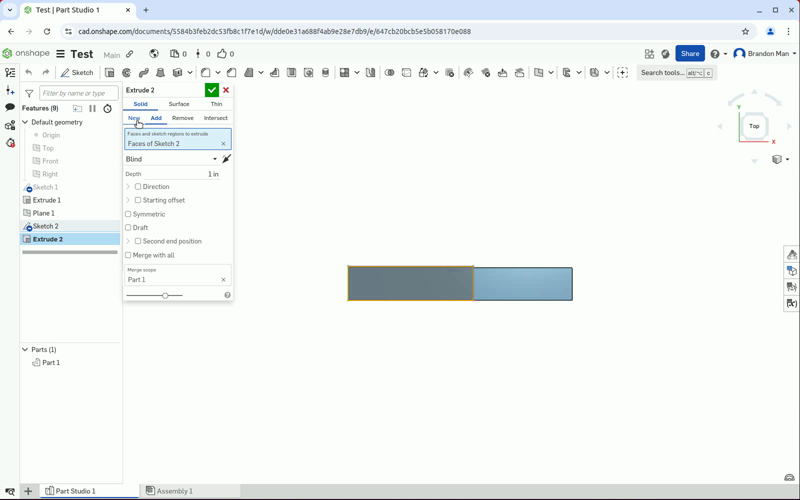
click(137, 120)
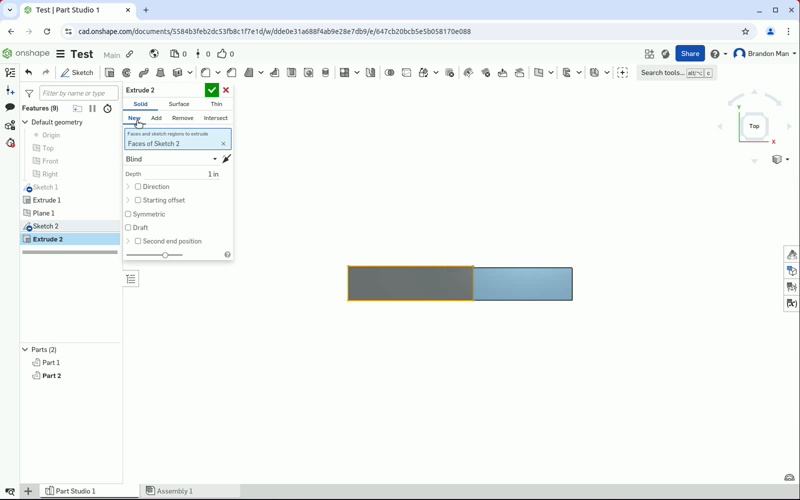
key(tab, 4)
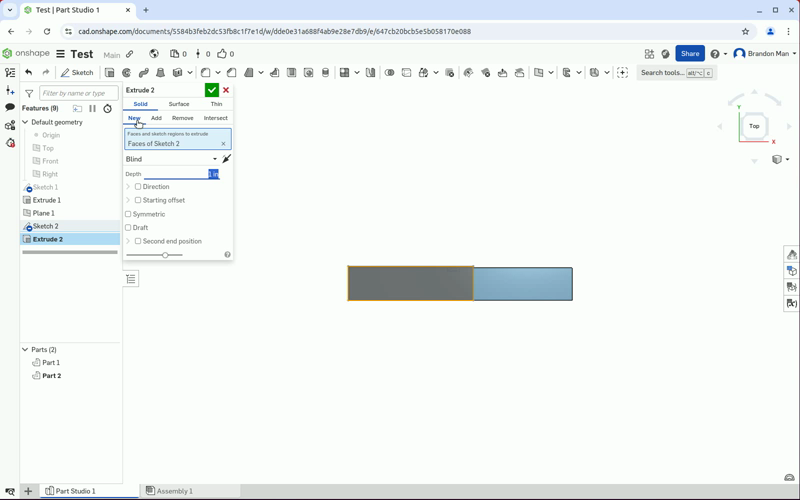
text(6.018)
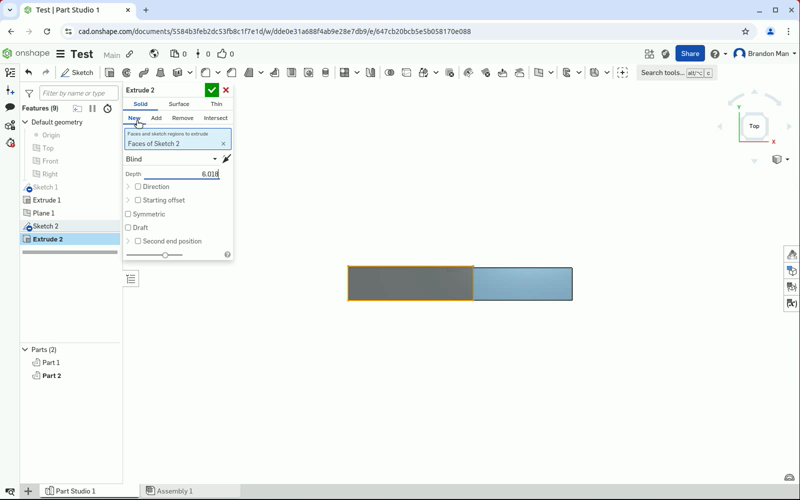
key(enter)
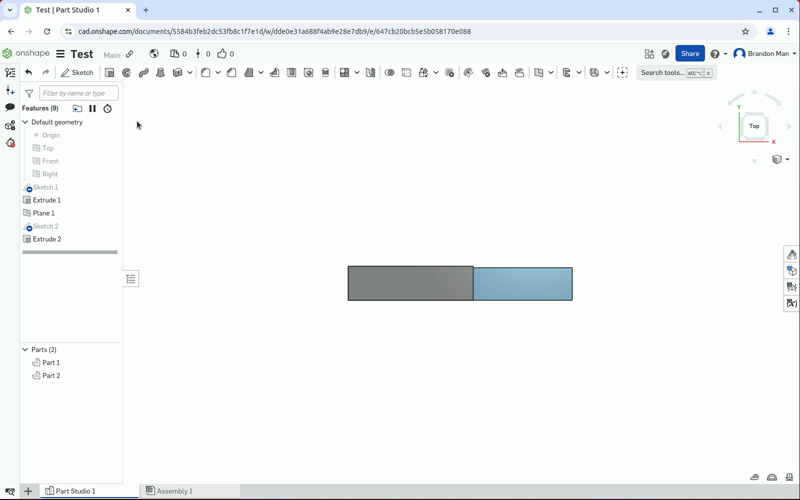
key(shift+h)
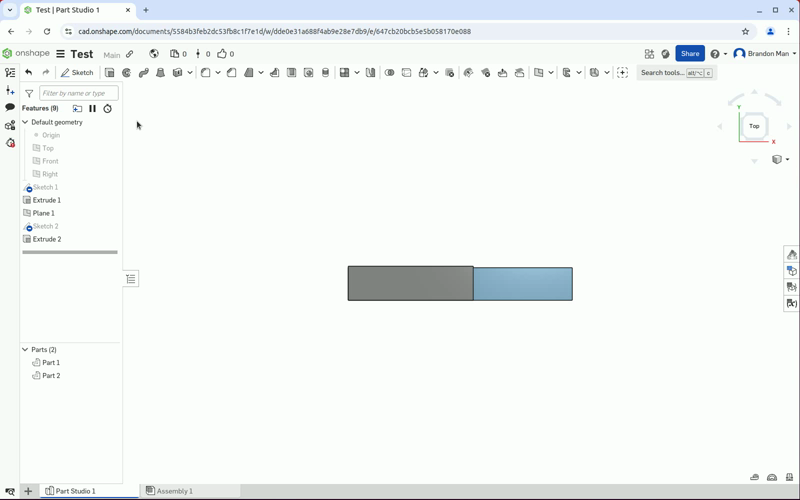
key(shift+h)
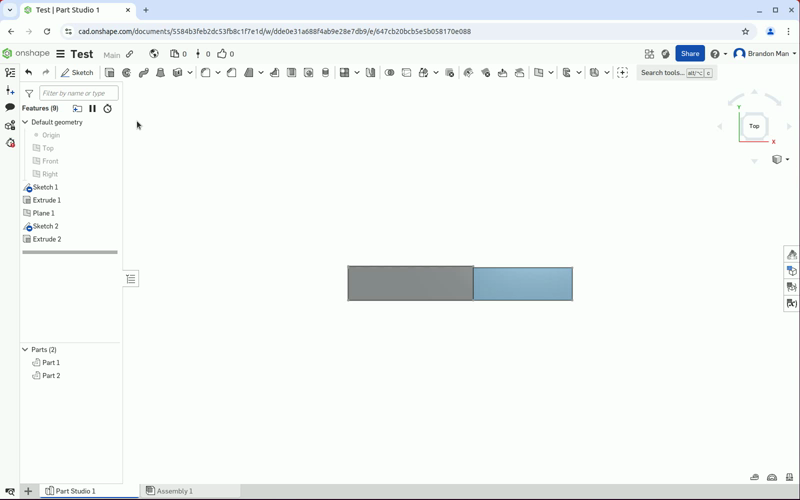
key(shift+7)
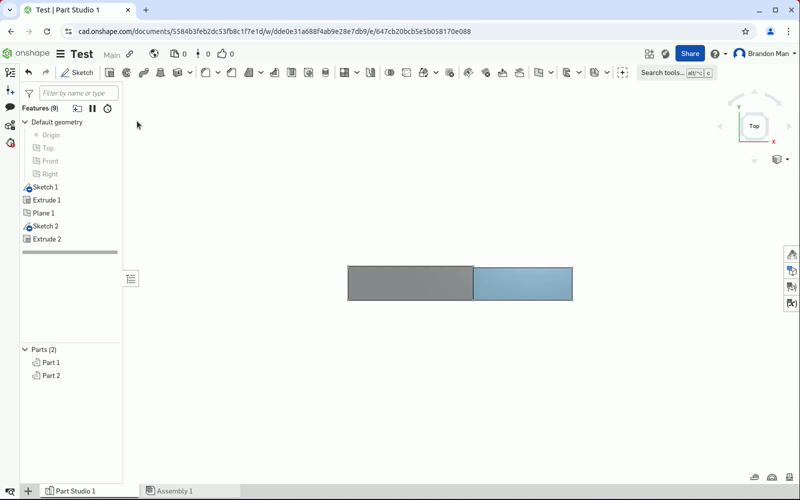
key(up, 3)
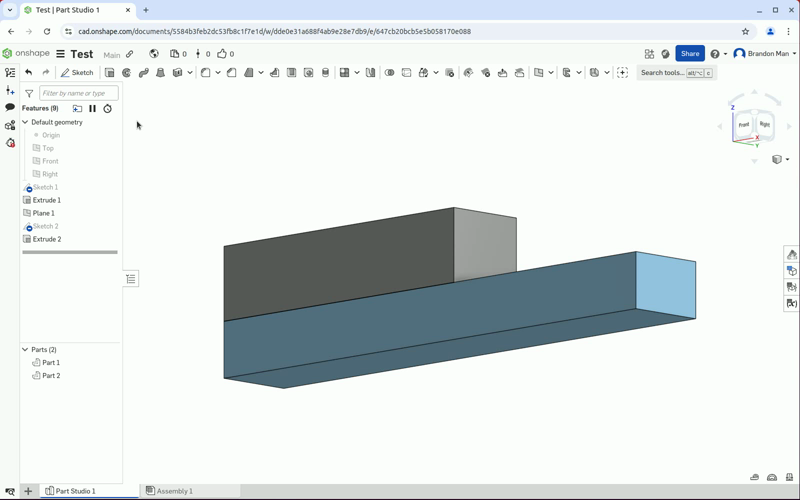
key(left, 3)
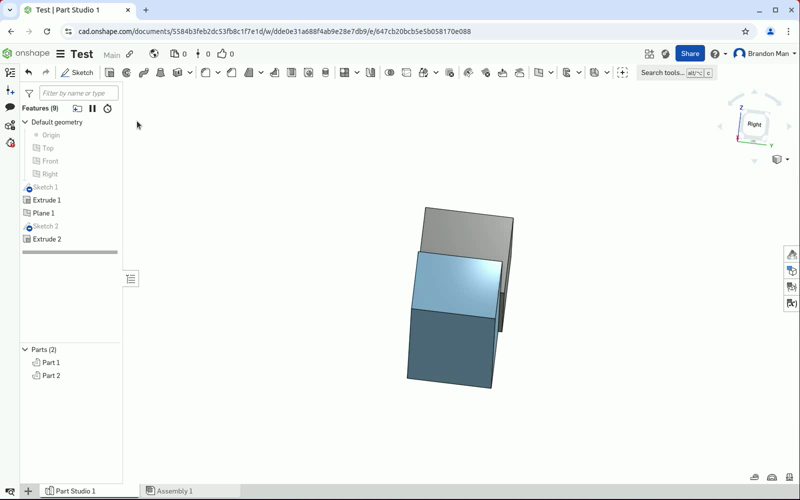
key(right, 3)
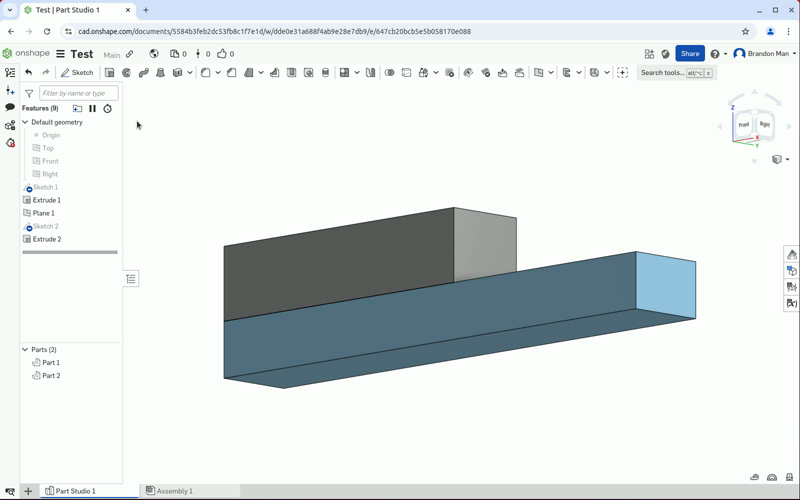
key(down, 3)
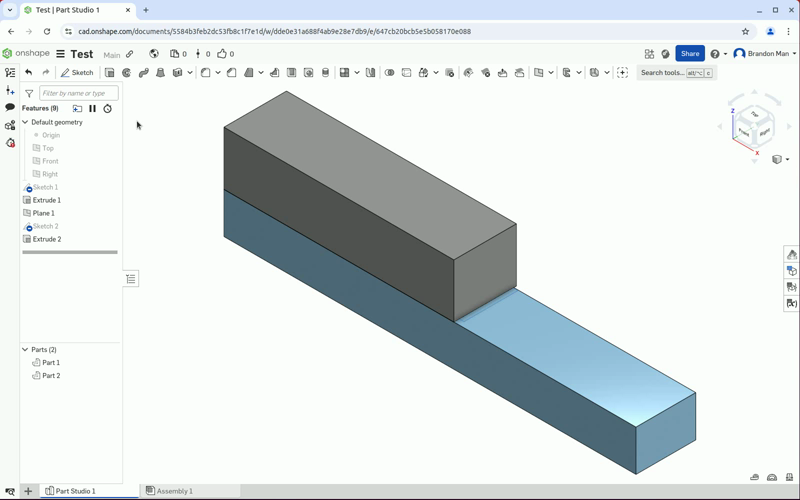
mouse_move(73, 189)
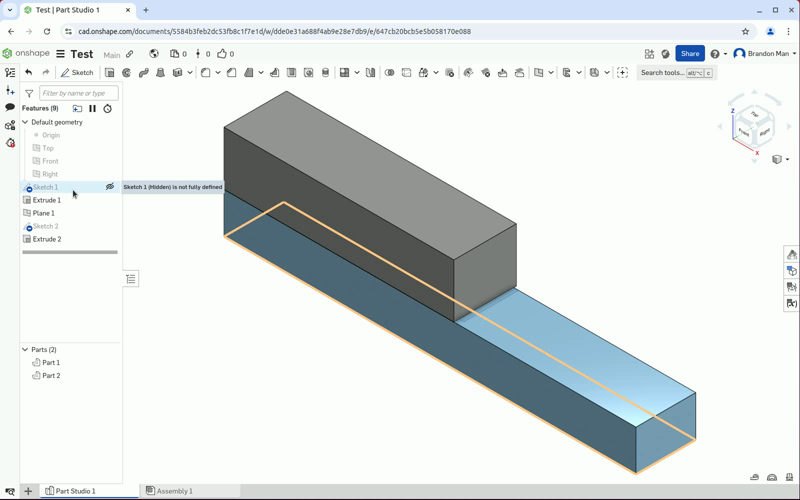
click(73, 189)